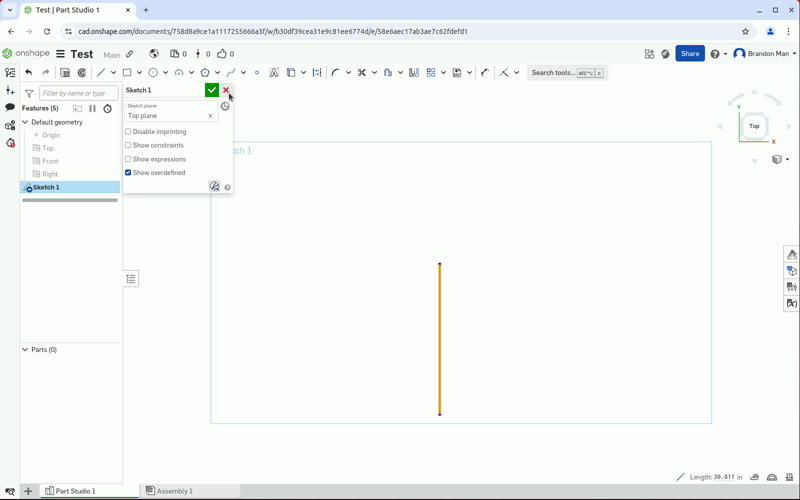
key(shift+h)
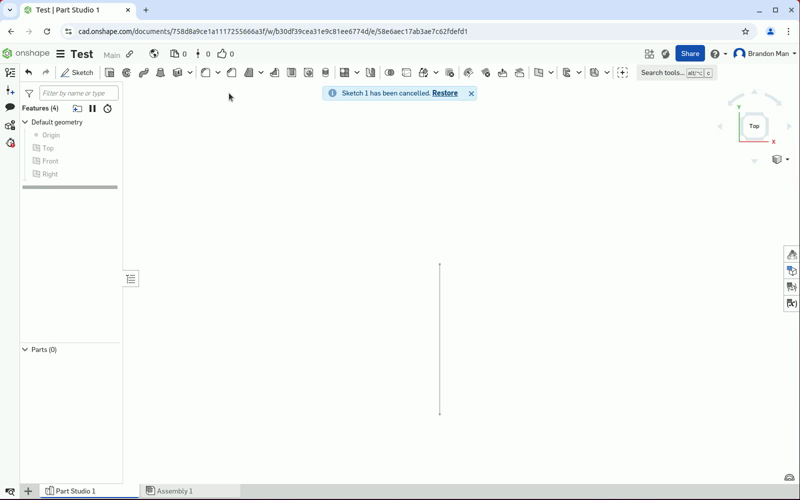
mouse_move(73, 352)
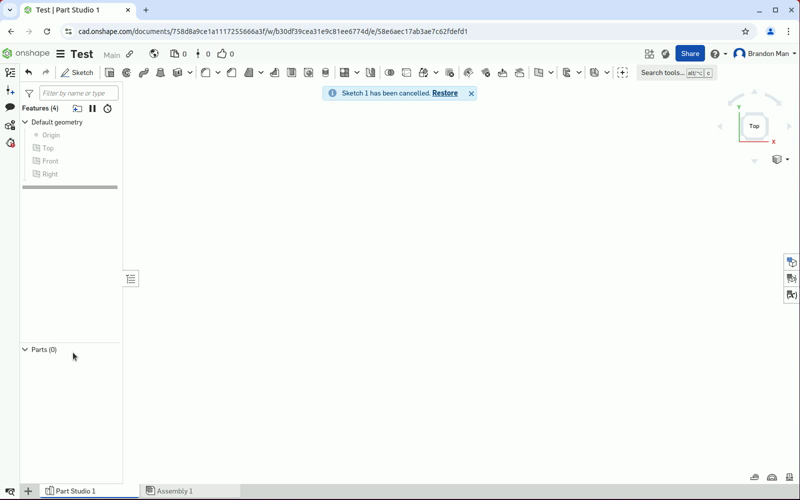
key(y)
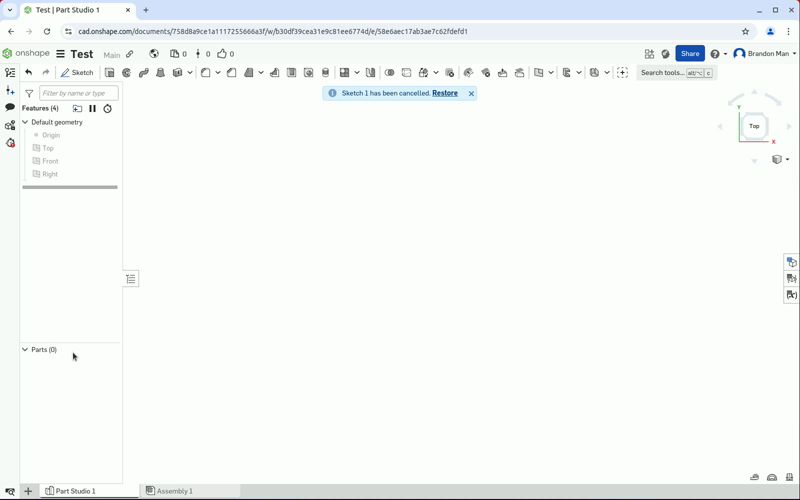
key(shift+p)
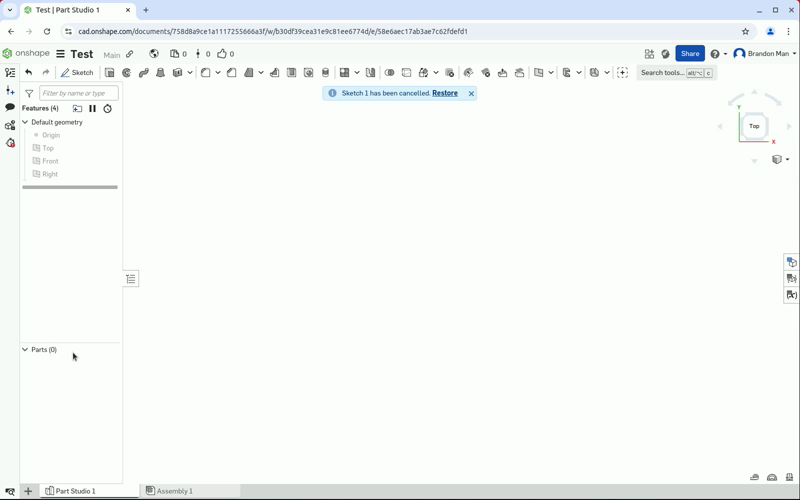
key(space)
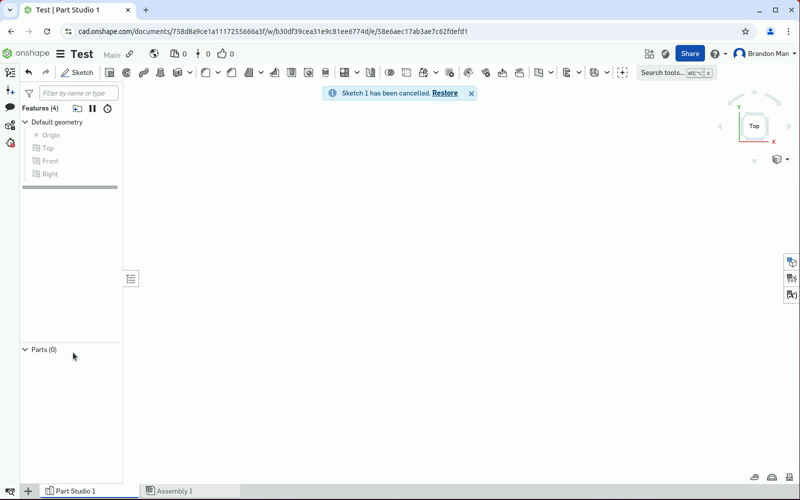
key_down(shift)
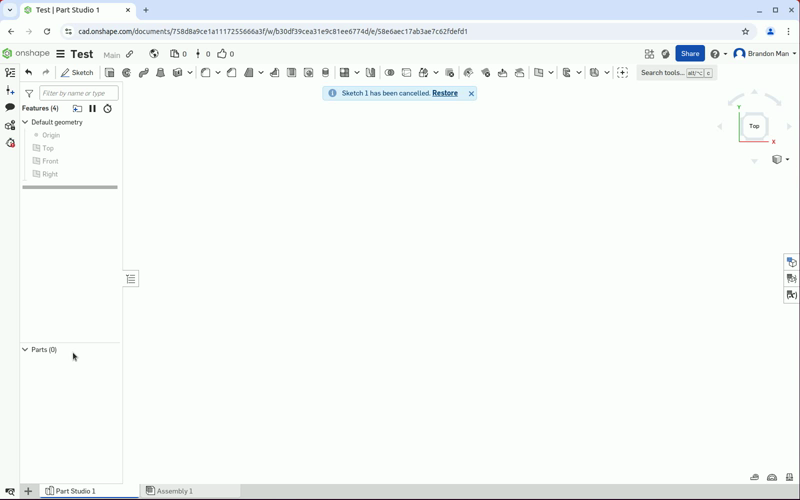
key(up)
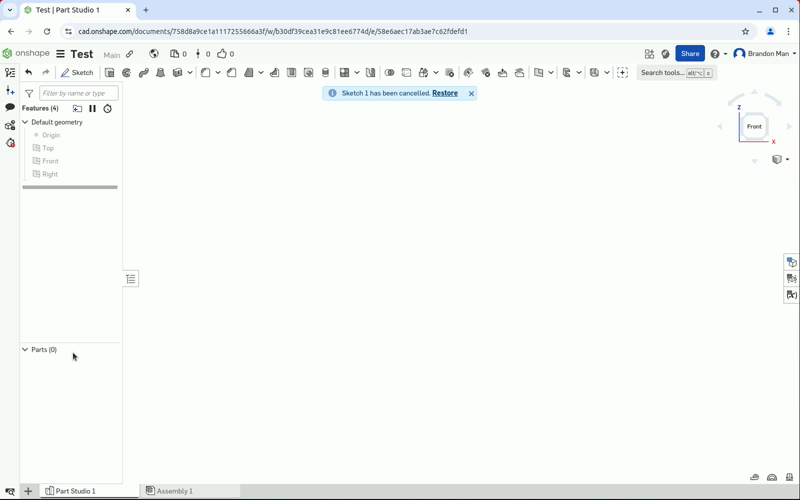
key_up(shift)
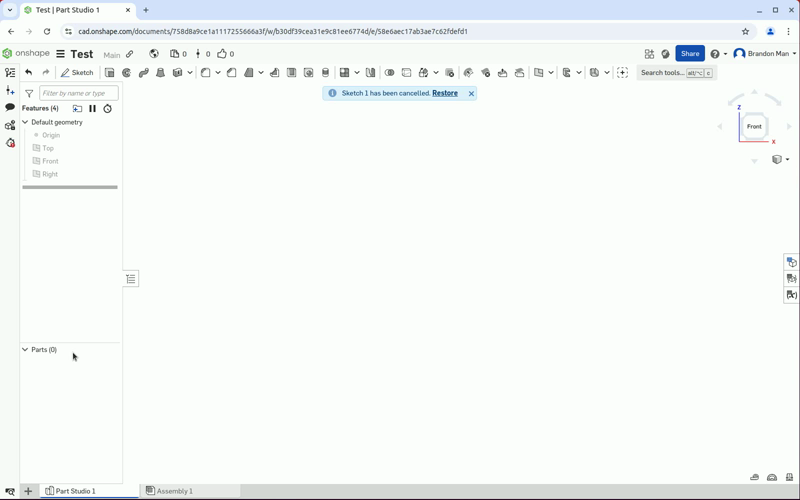
mouse_move(73, 352)
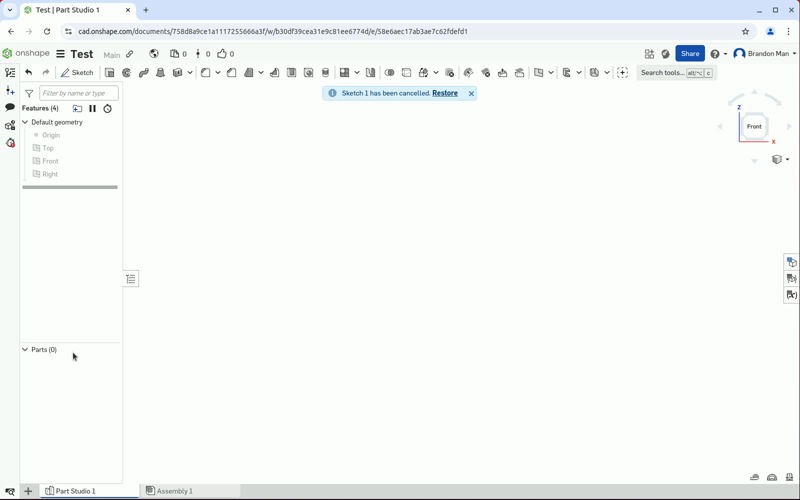
key(shift+y)
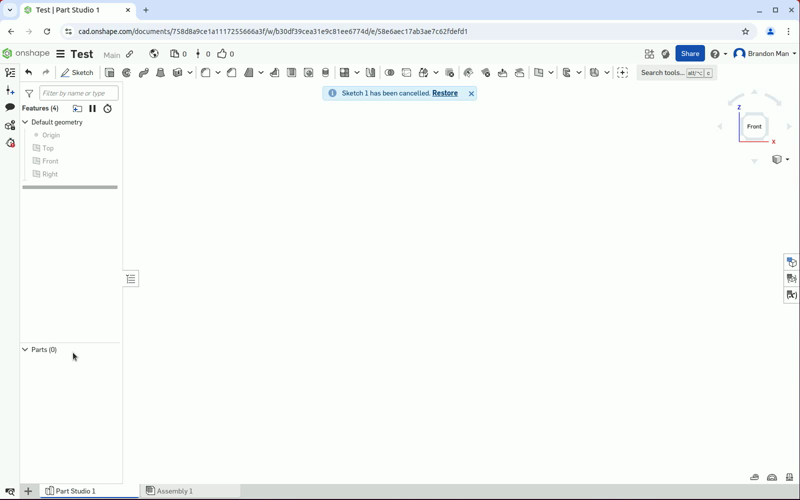
key(shift+s)
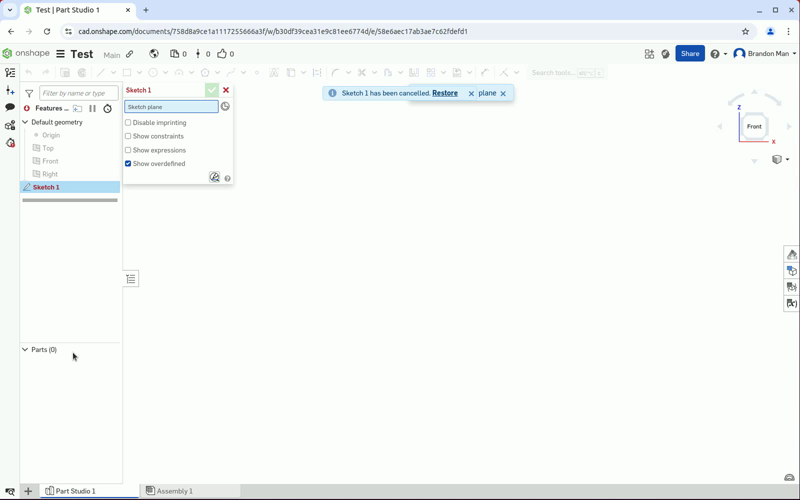
mouse_move(73, 163)
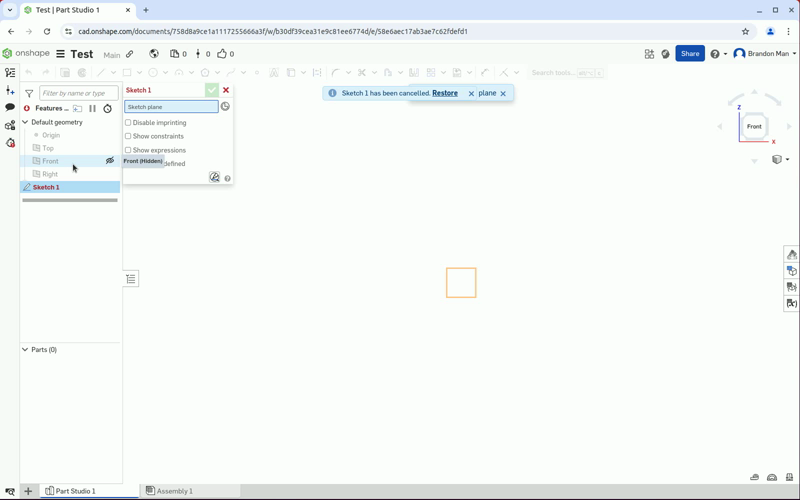
click(73, 163)
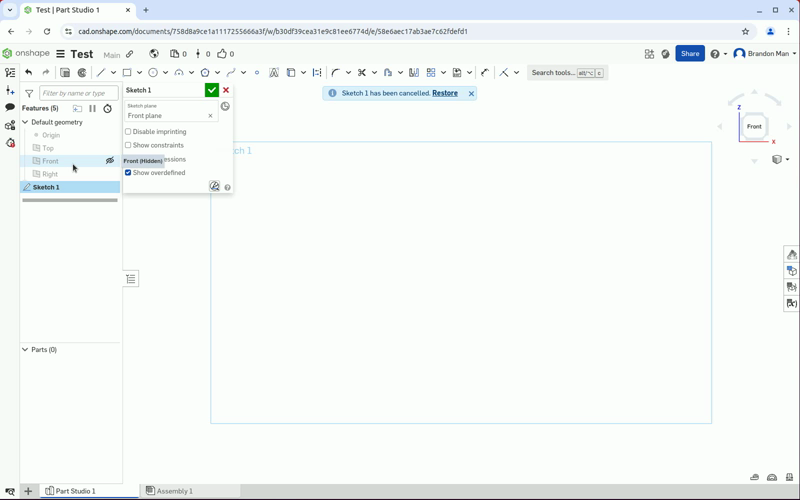
mouse_move(73, 352)
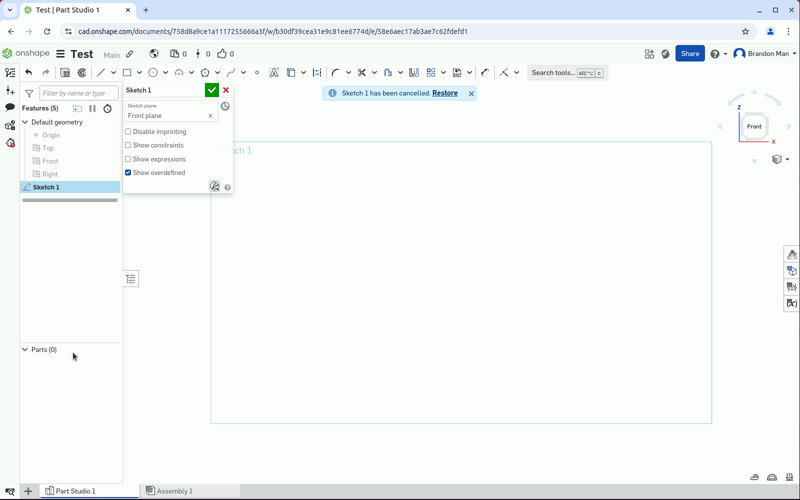
key(y)
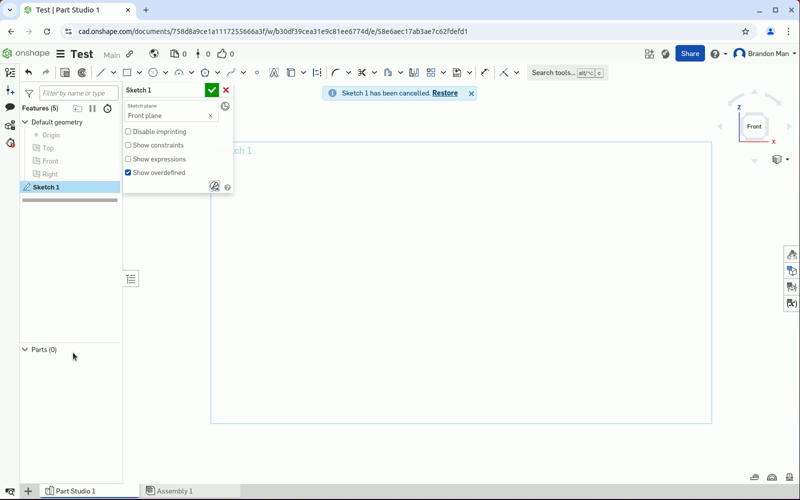
key(c)
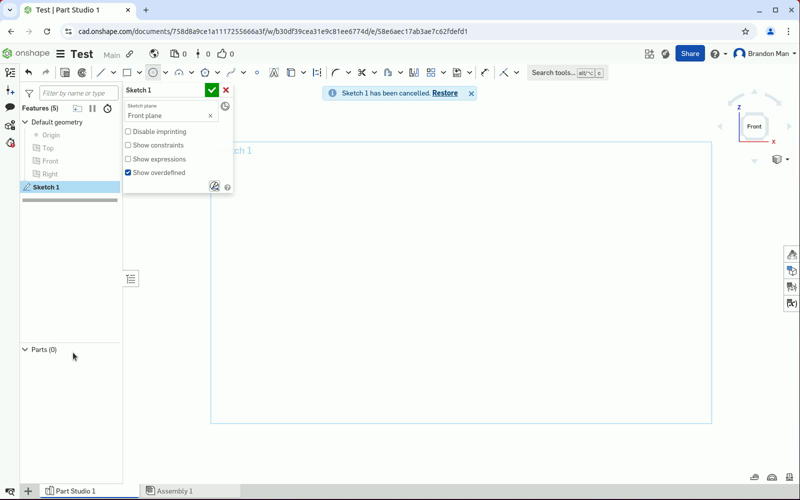
key_down(shift)
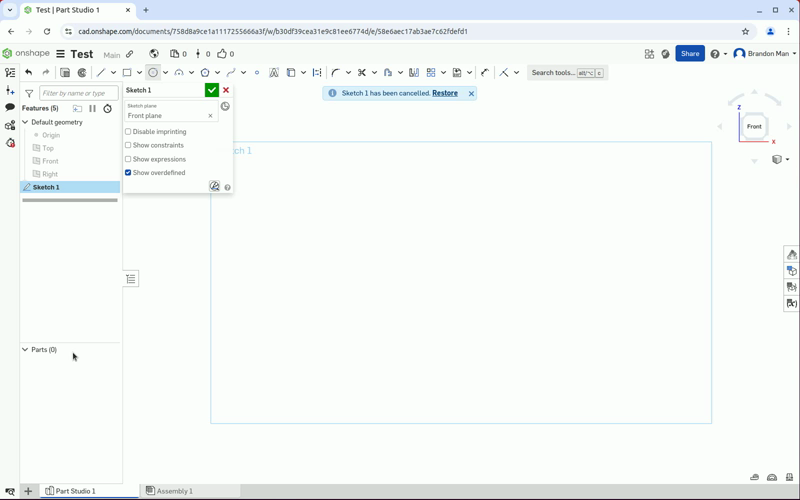
mouse_move(461, 282)
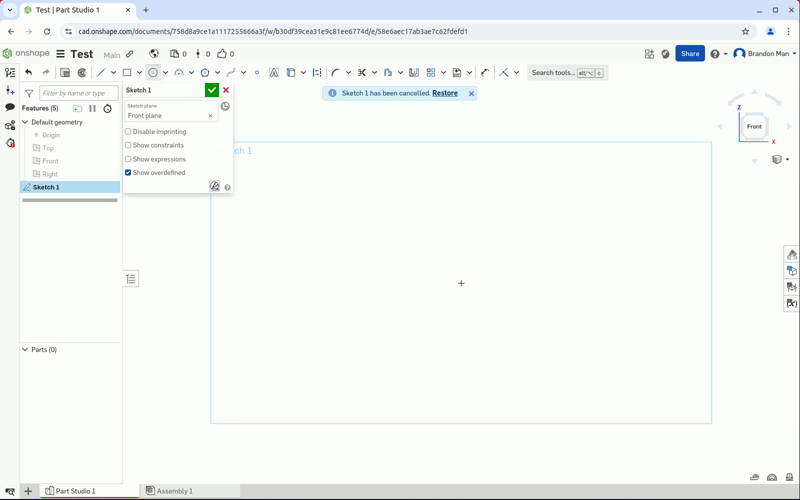
click(461, 282)
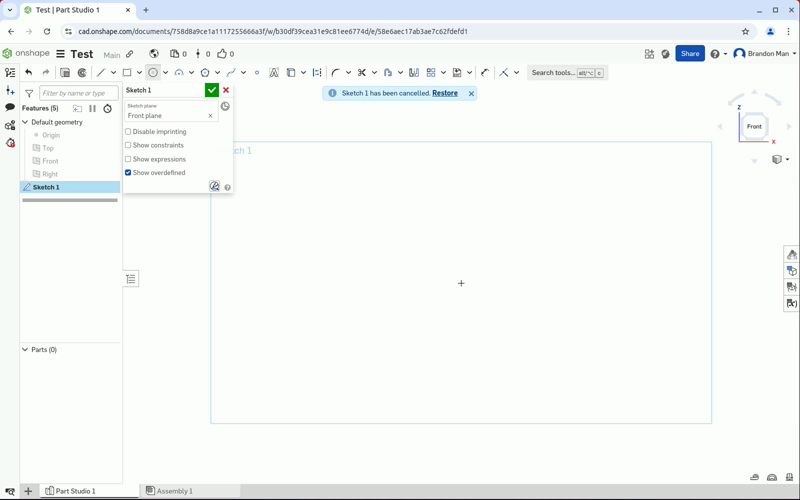
key_up(shift)
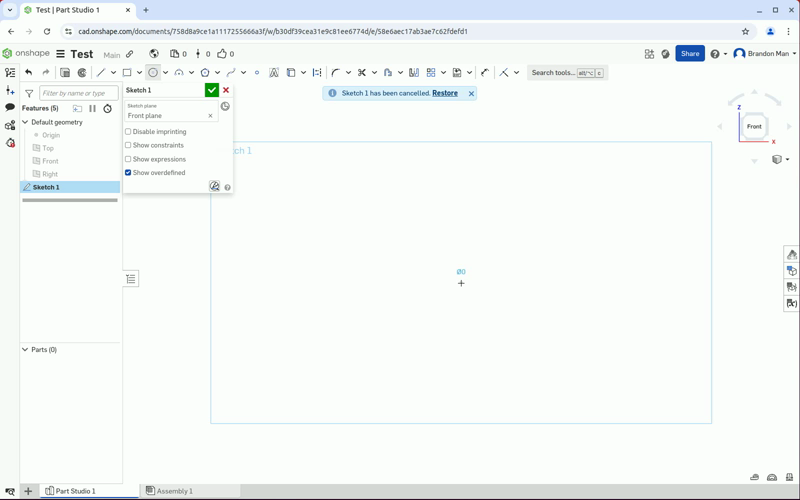
mouse_move(479, 282)
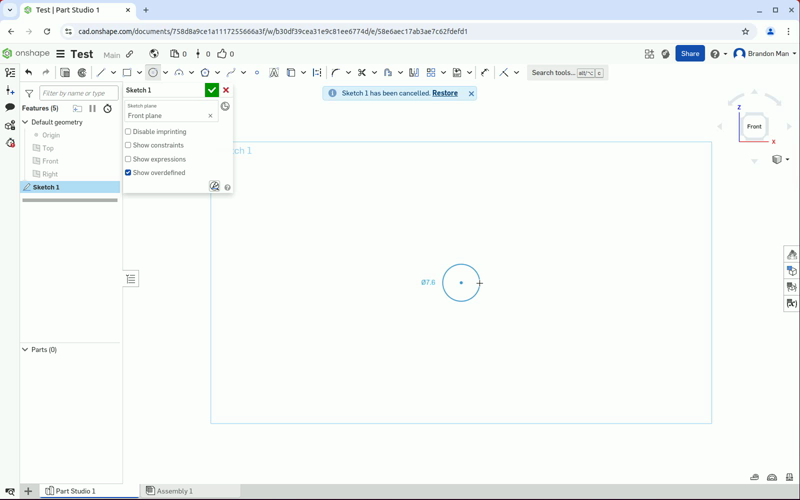
click(479, 282)
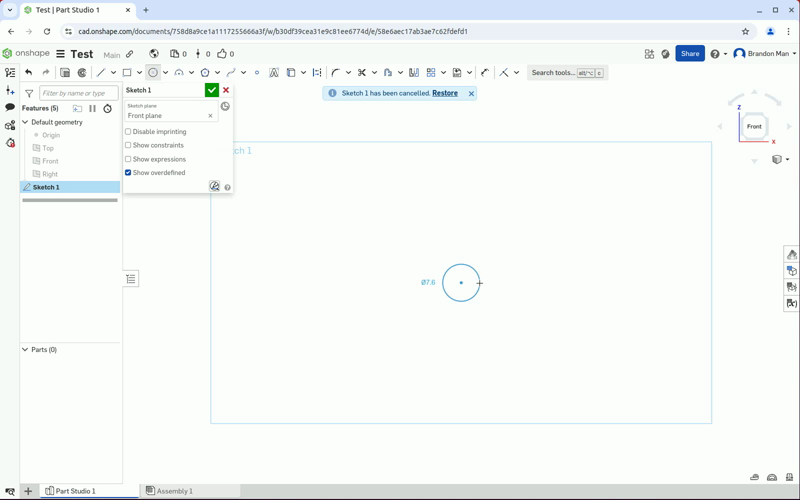
key(esc)
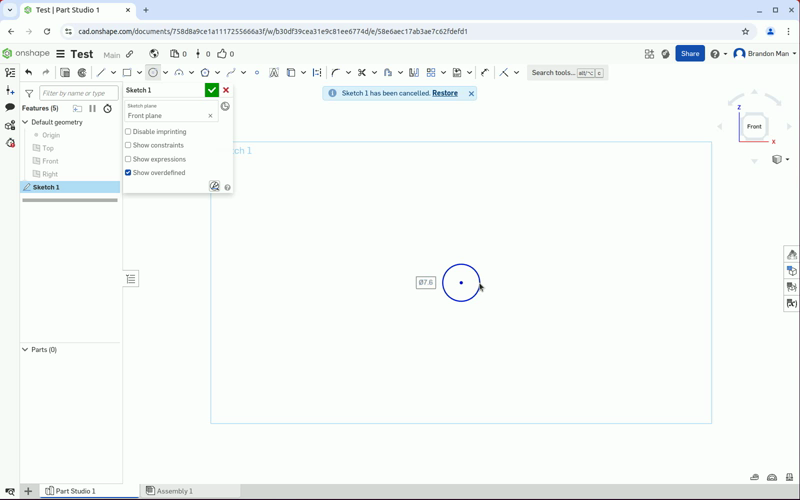
mouse_move(456, 268)
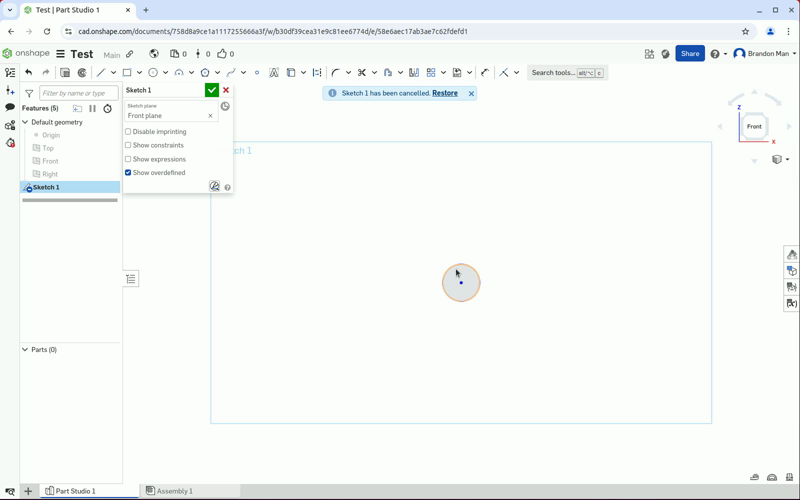
scroll(6)
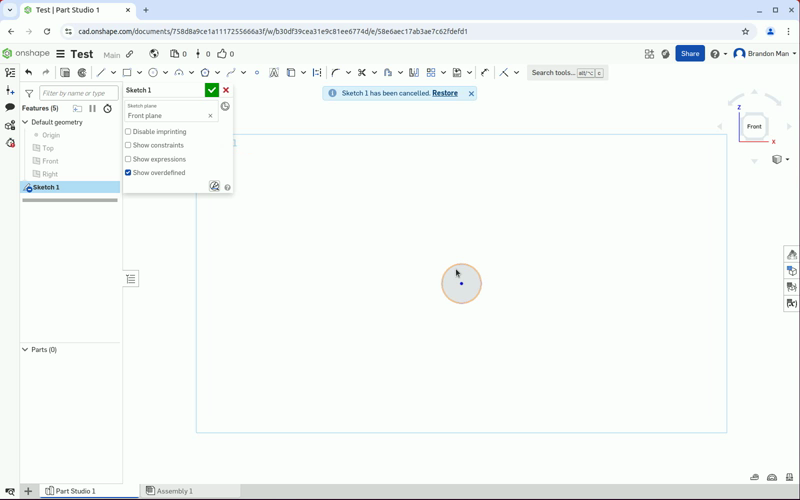
scroll(6)
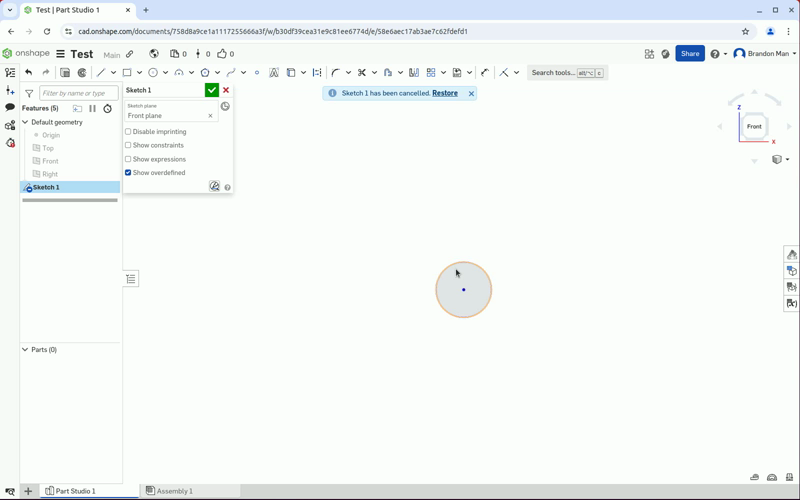
scroll(6)
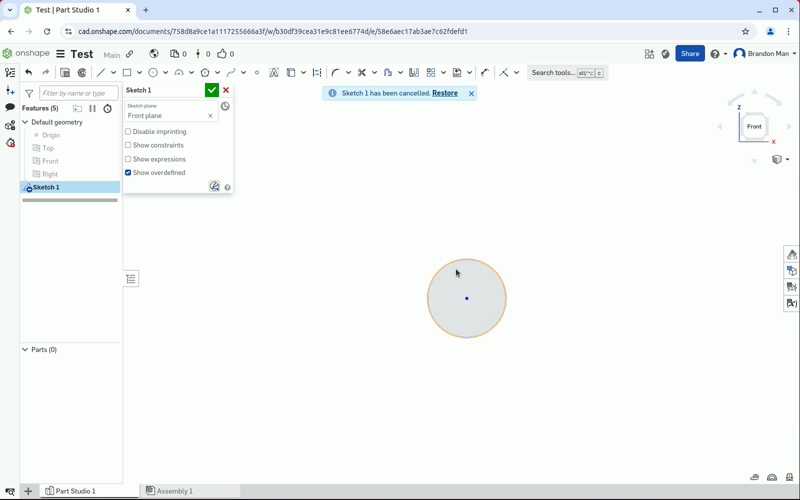
scroll(6)
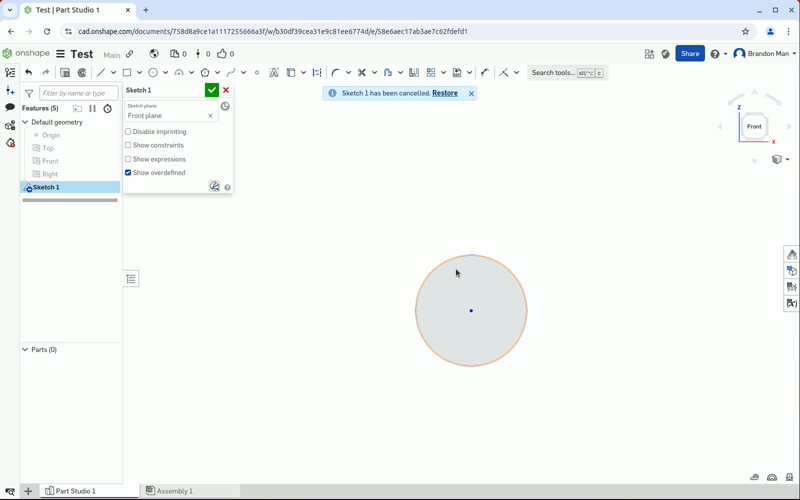
scroll(6)
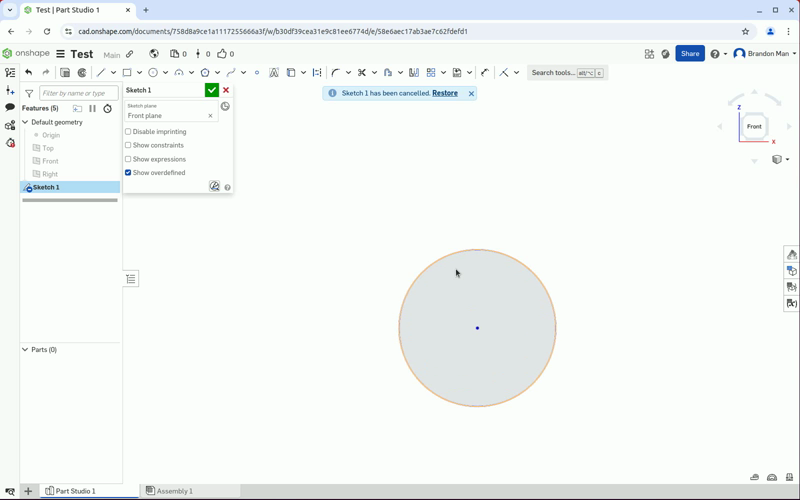
scroll(6)
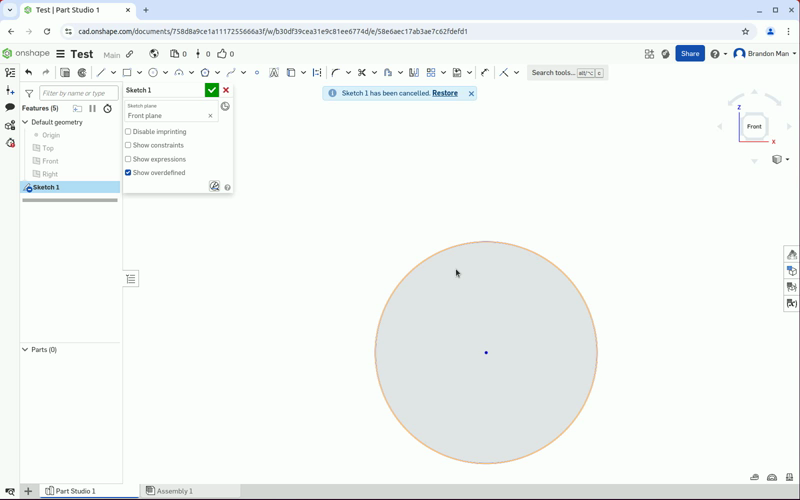
scroll(6)
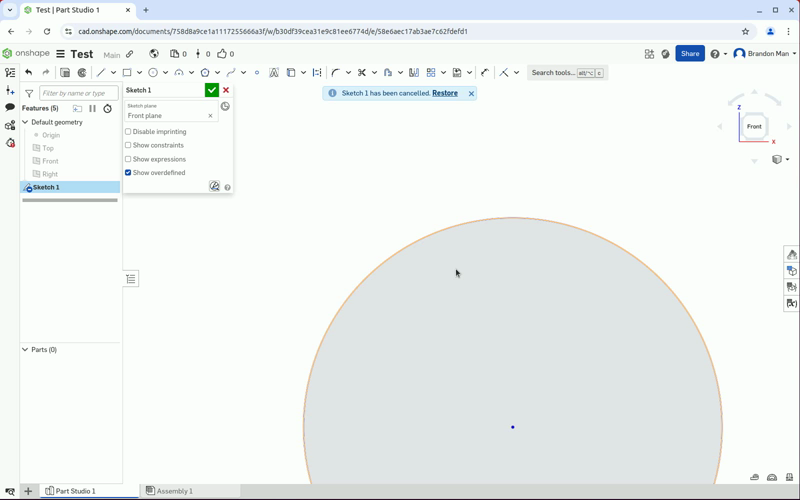
click(456, 268)
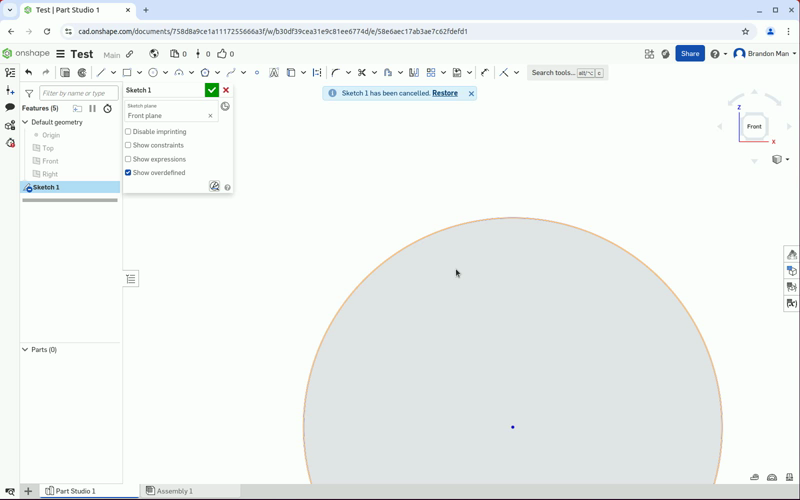
scroll(-6)
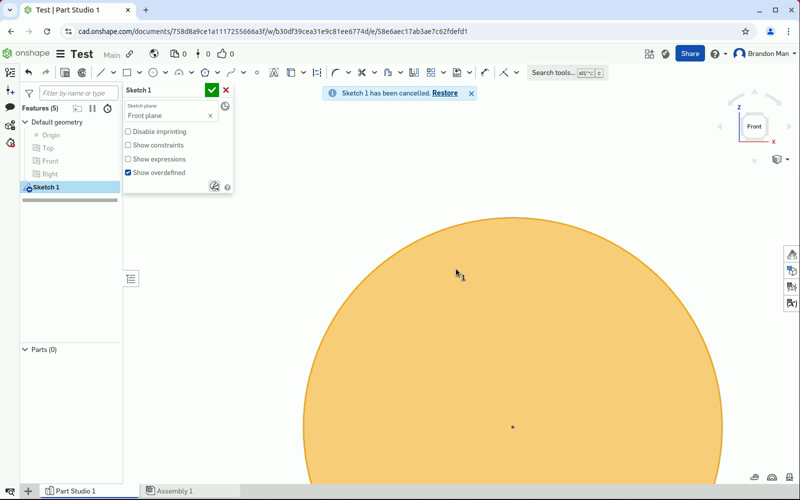
scroll(-6)
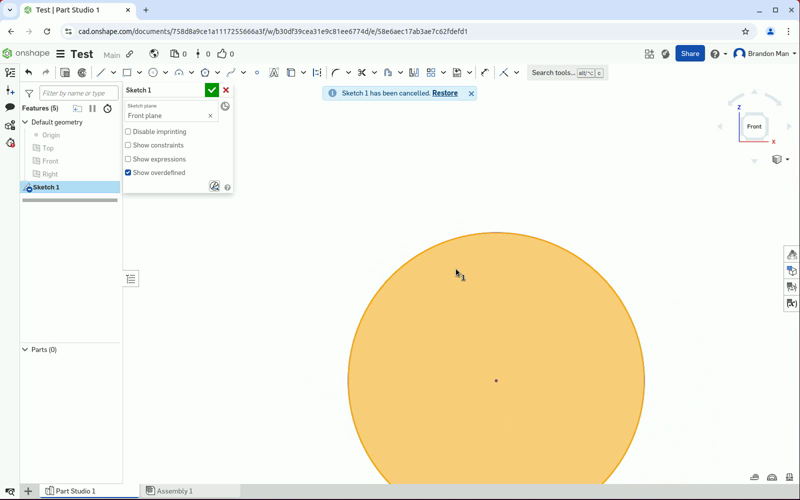
scroll(-6)
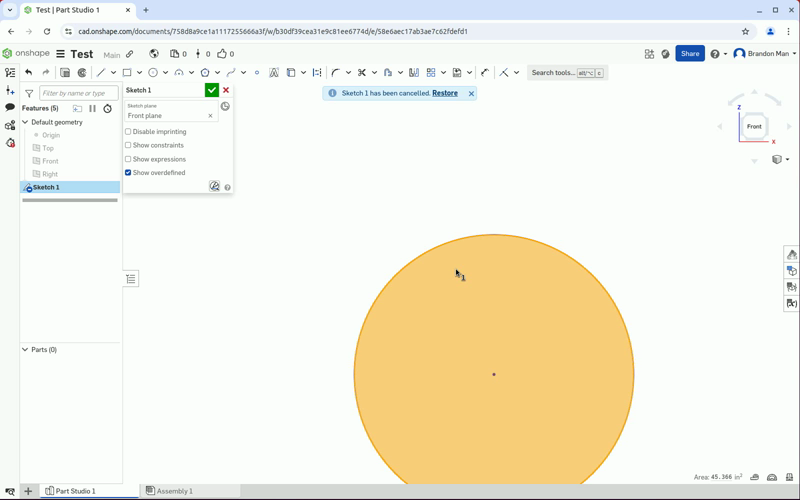
scroll(-6)
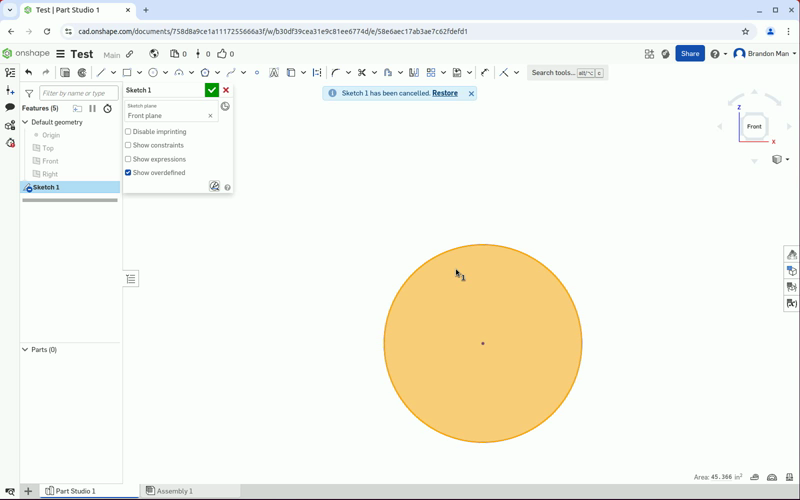
scroll(-6)
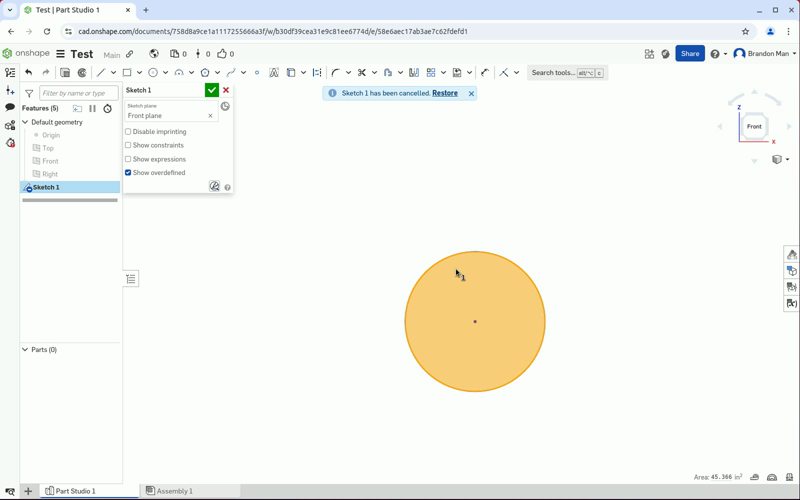
scroll(-6)
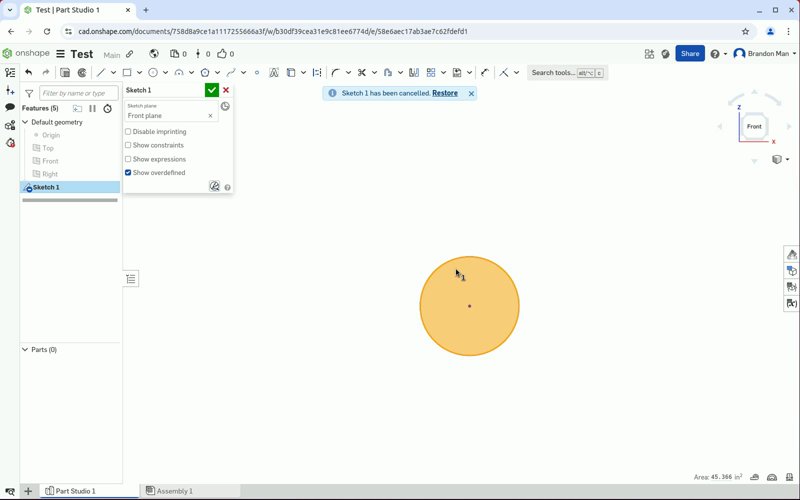
scroll(-6)
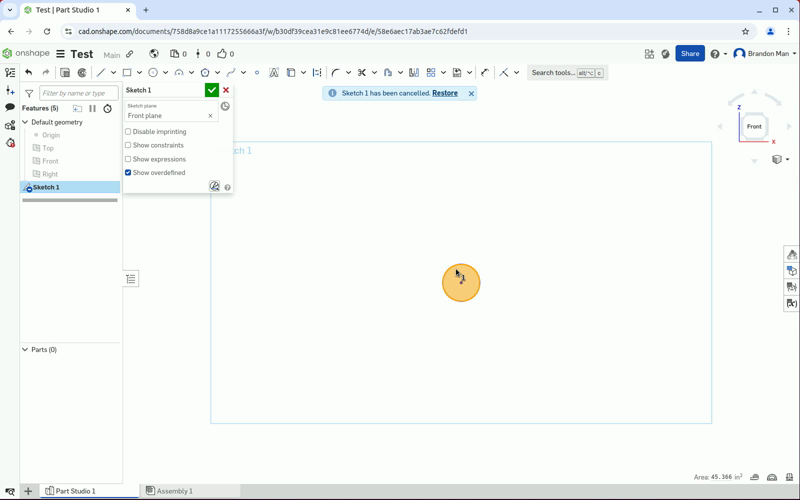
mouse_move(73, 352)
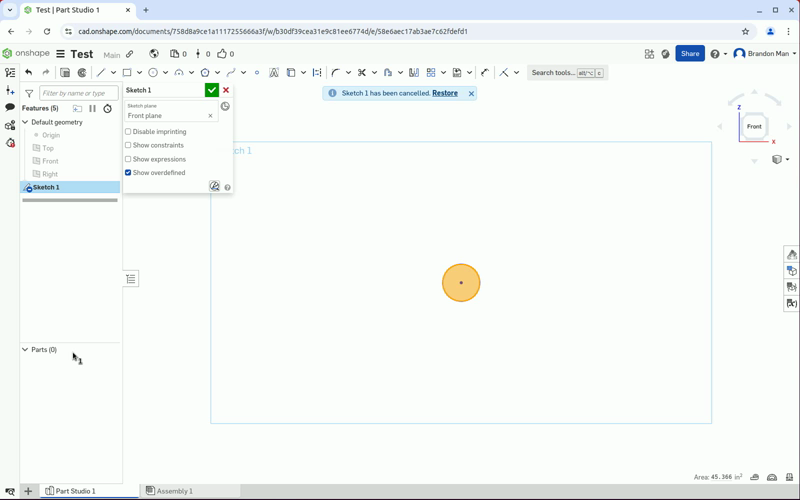
key(shift+y)
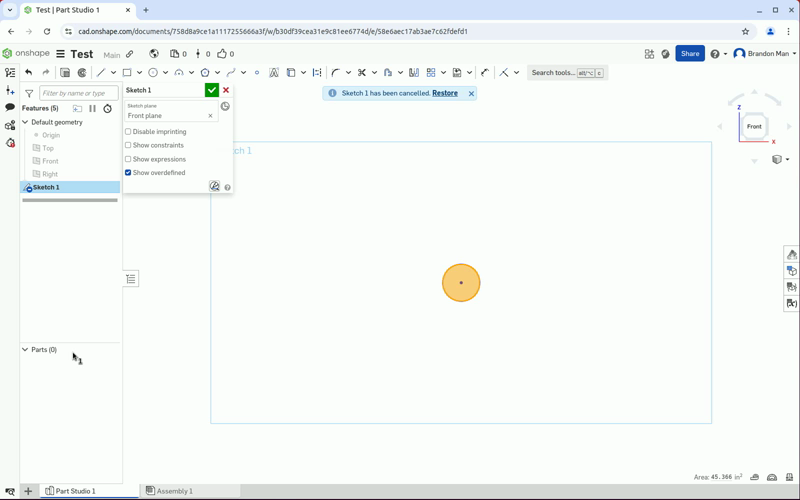
key(shift+e)
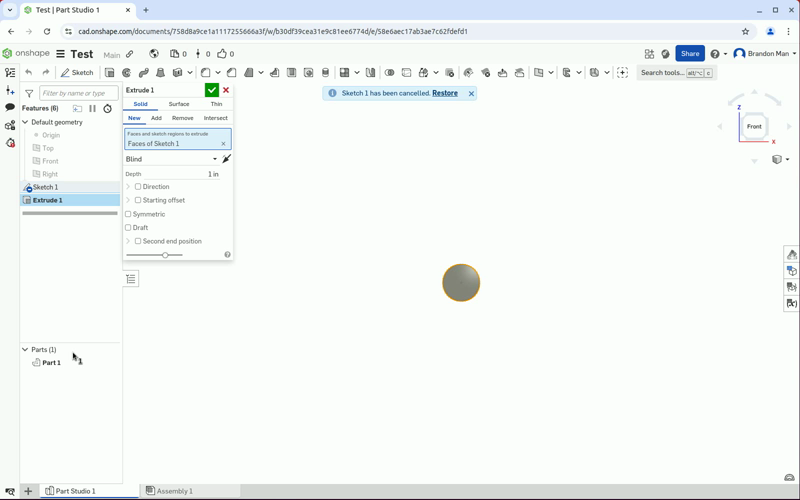
mouse_move(143, 106)
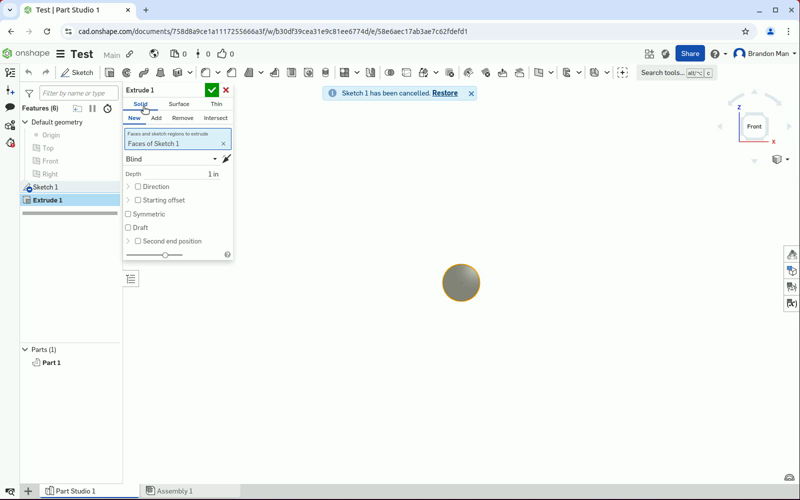
click(143, 106)
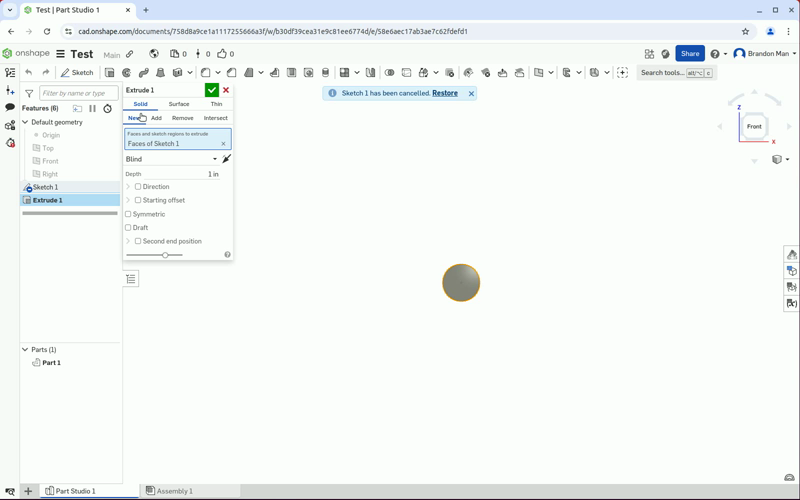
mouse_move(137, 120)
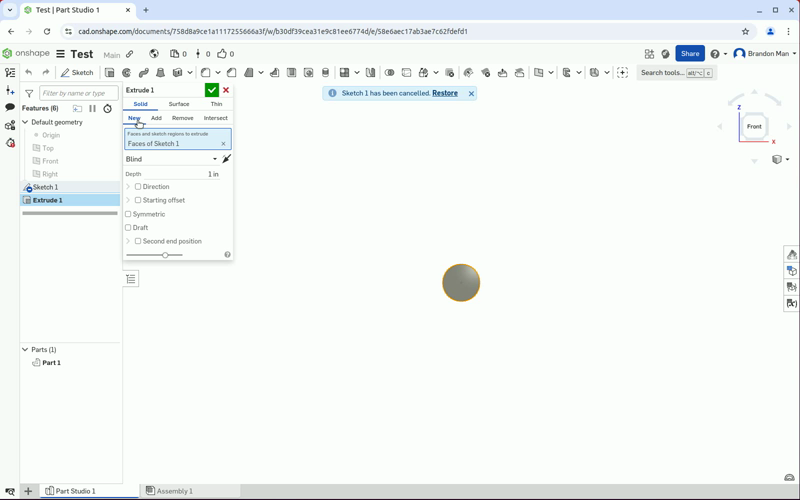
click(137, 120)
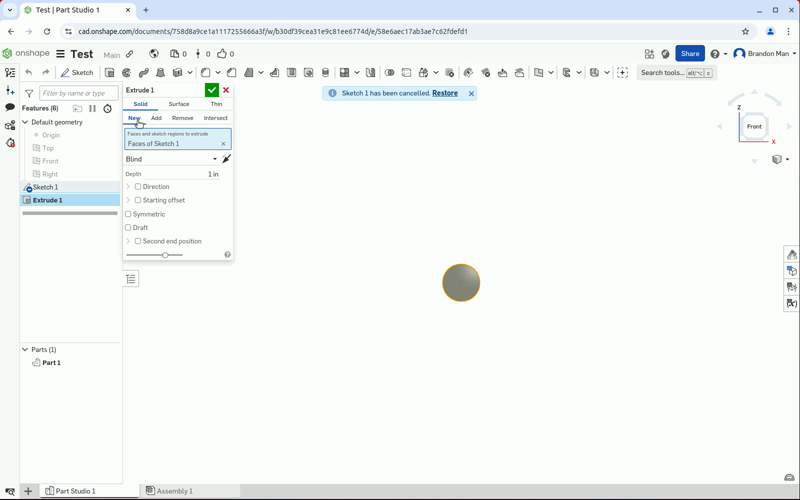
key(tab, 4)
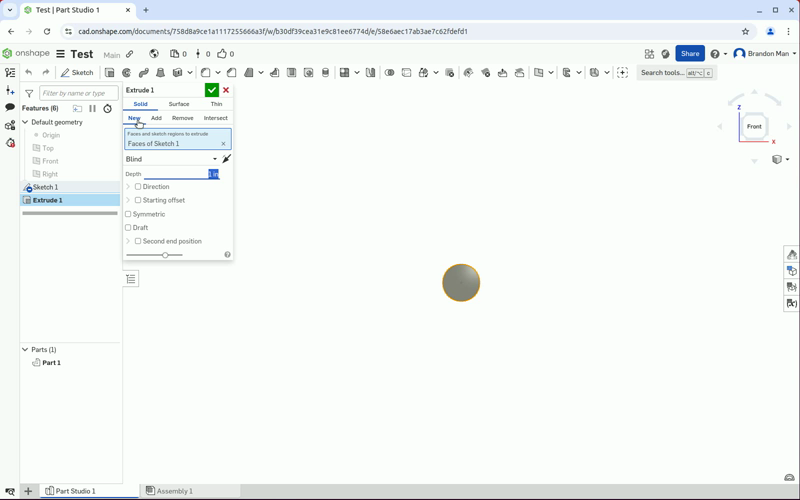
text(23.108)
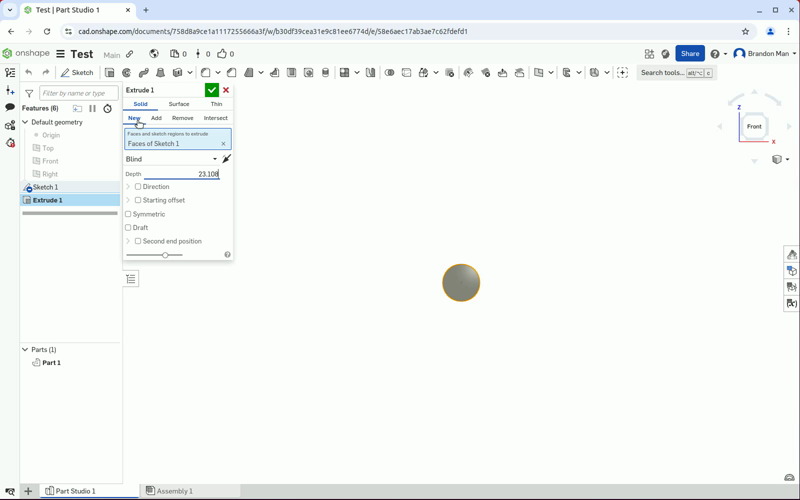
key(enter)
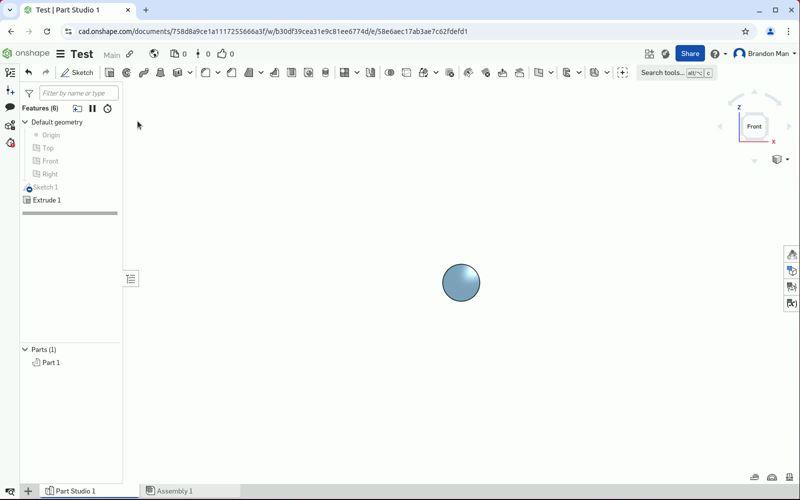
key(shift+h)
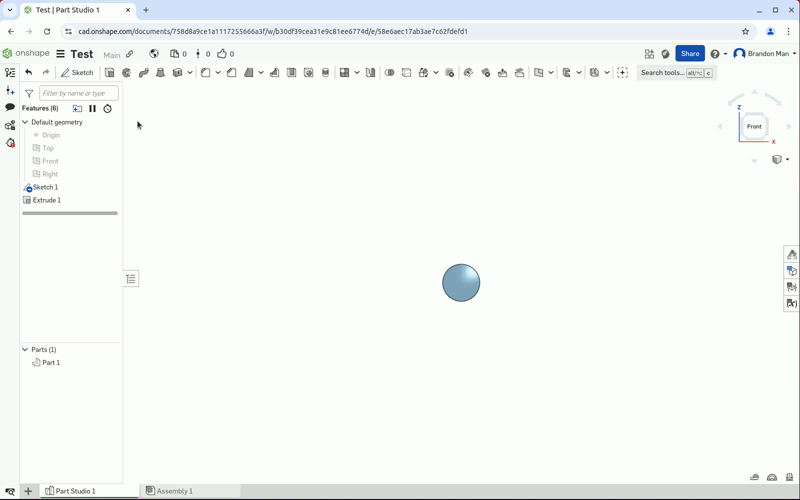
key(shift+h)
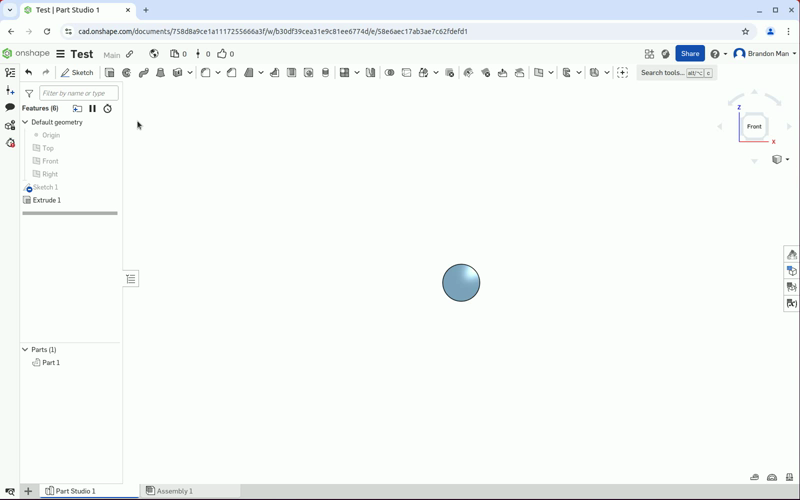
mouse_move(73, 189)
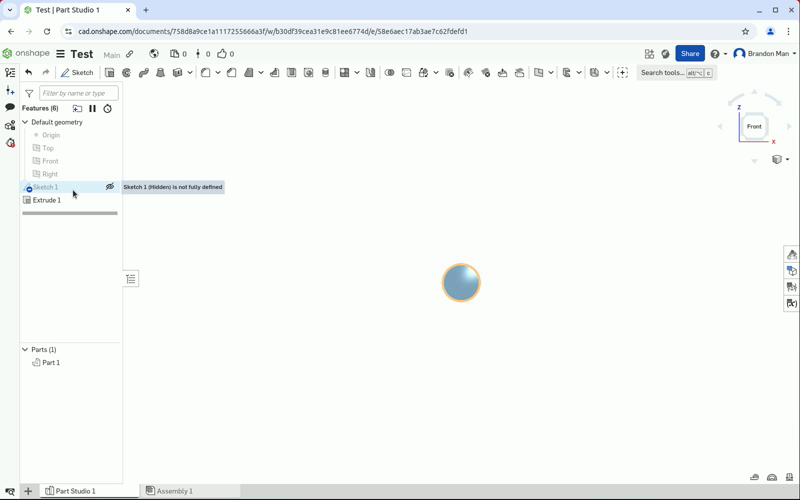
click(73, 189)
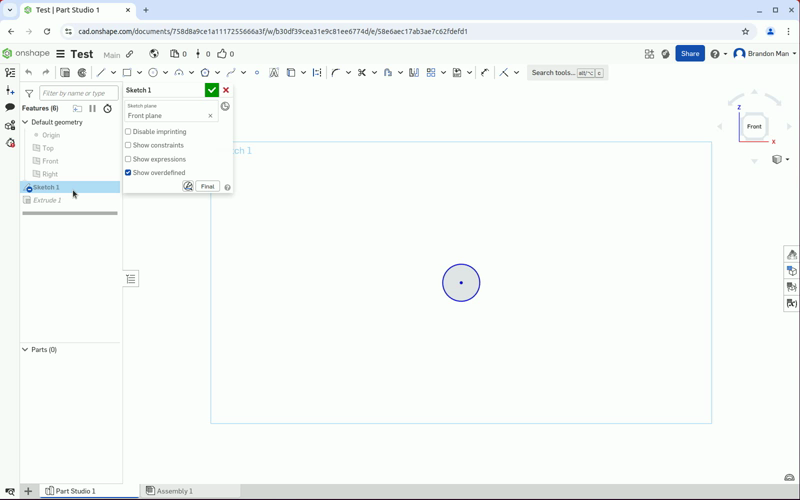
mouse_move(229, 92)
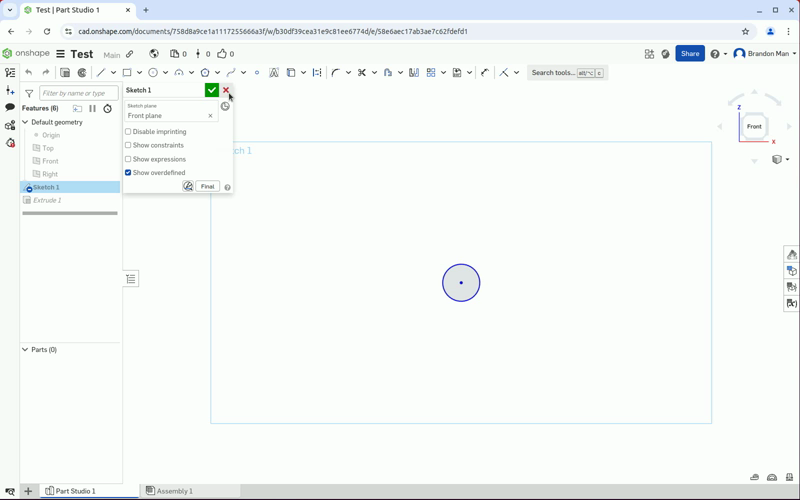
click(229, 92)
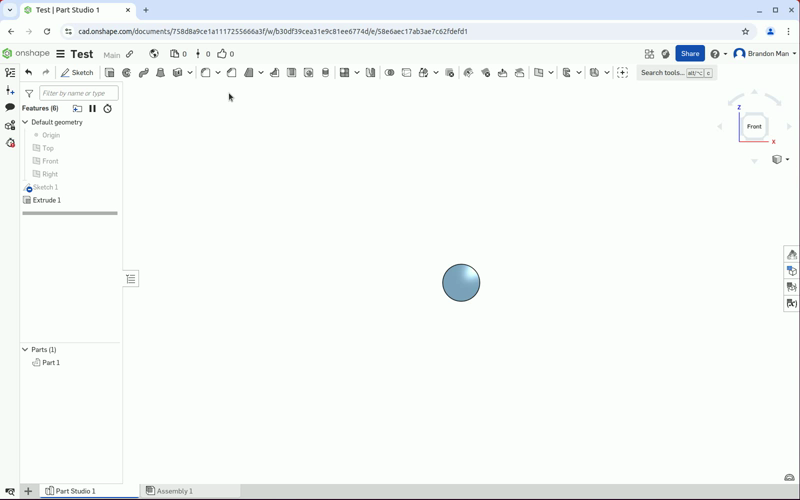
mouse_move(73, 352)
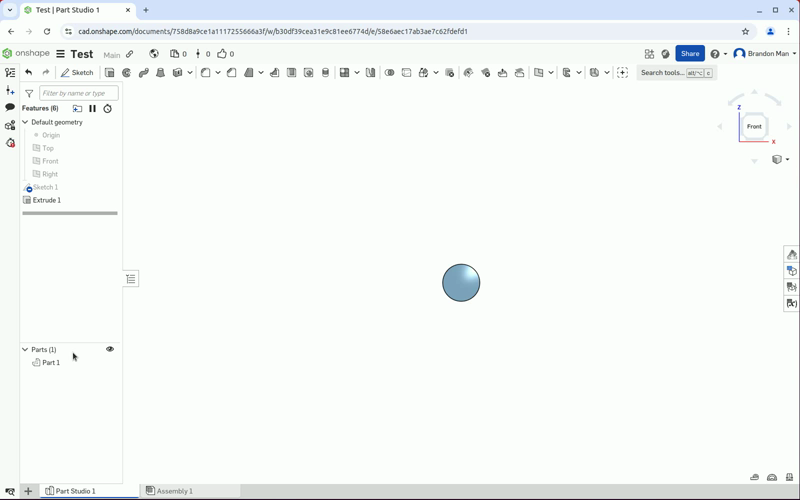
key(y)
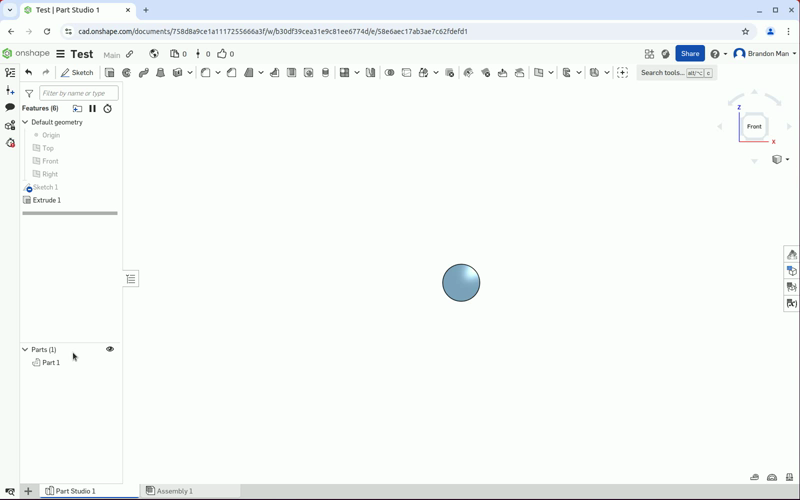
key(shift+p)
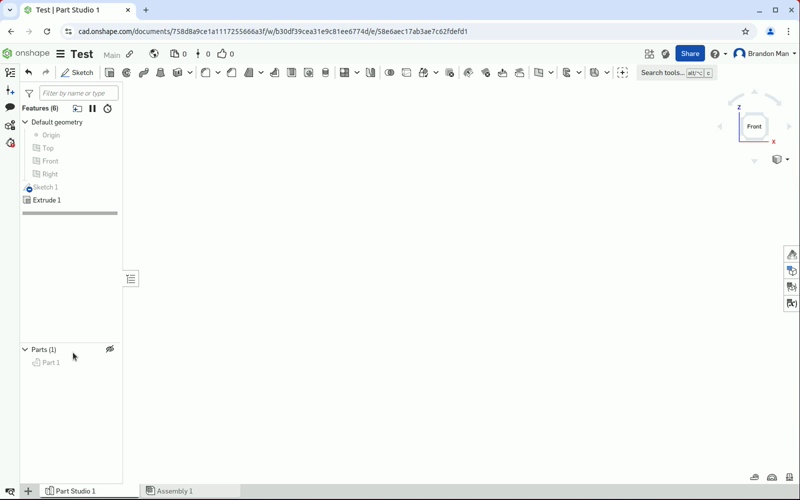
key(space)
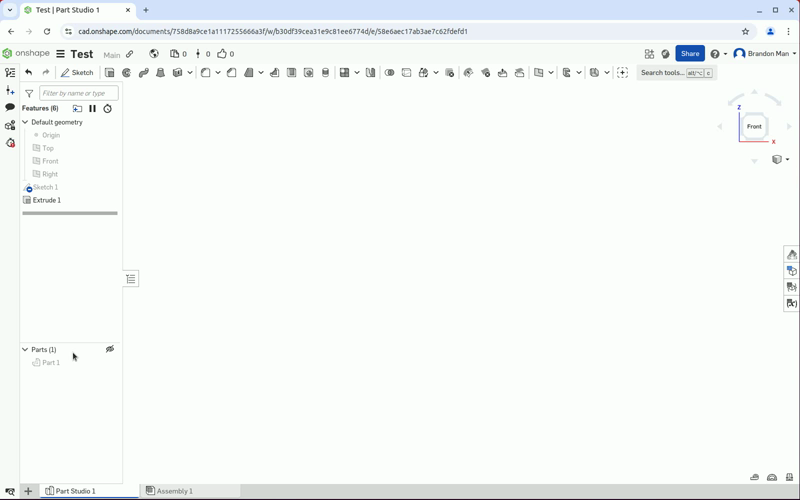
key_down(shift)
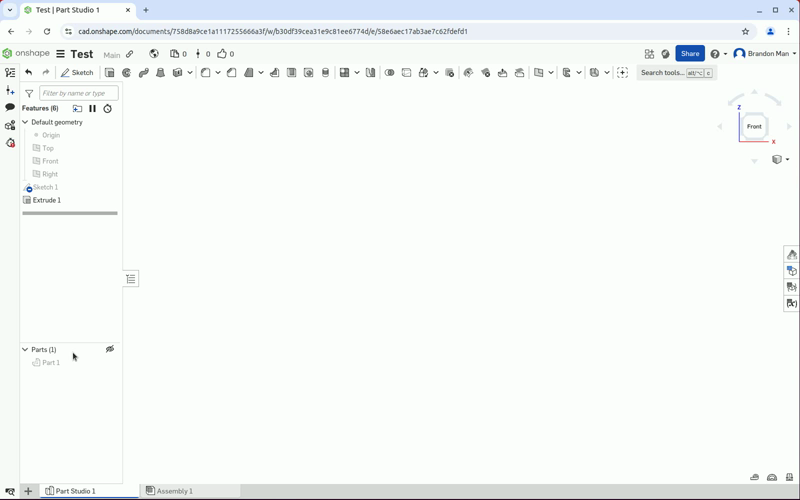
key(down)
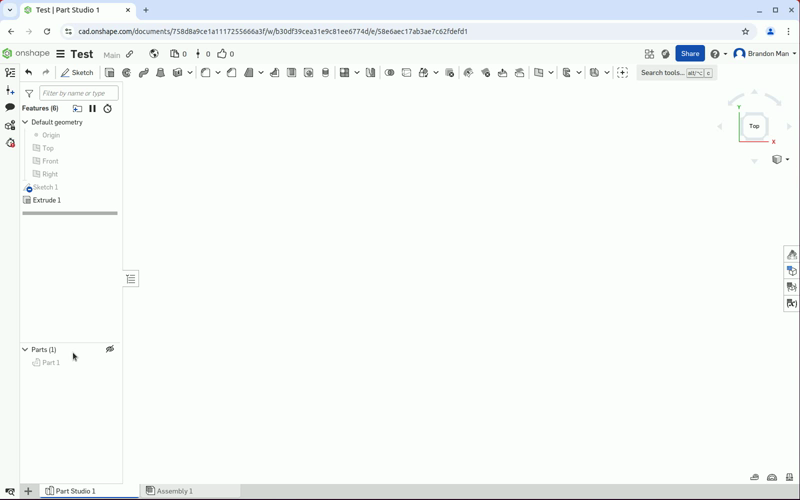
key_up(shift)
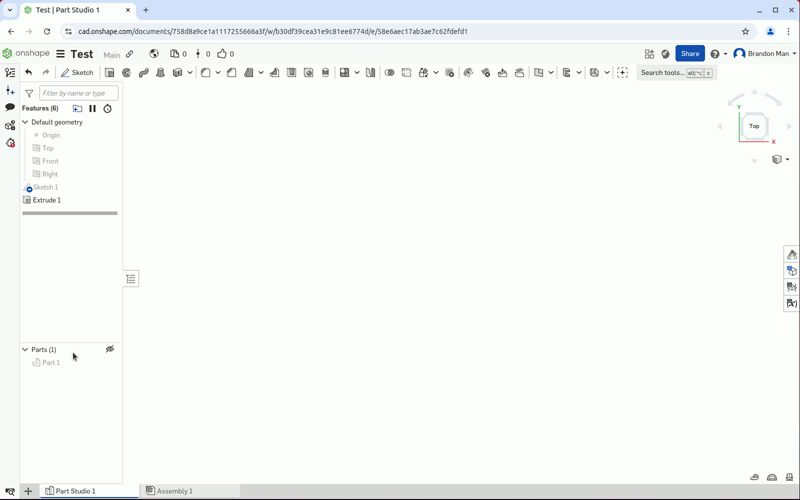
mouse_move(73, 352)
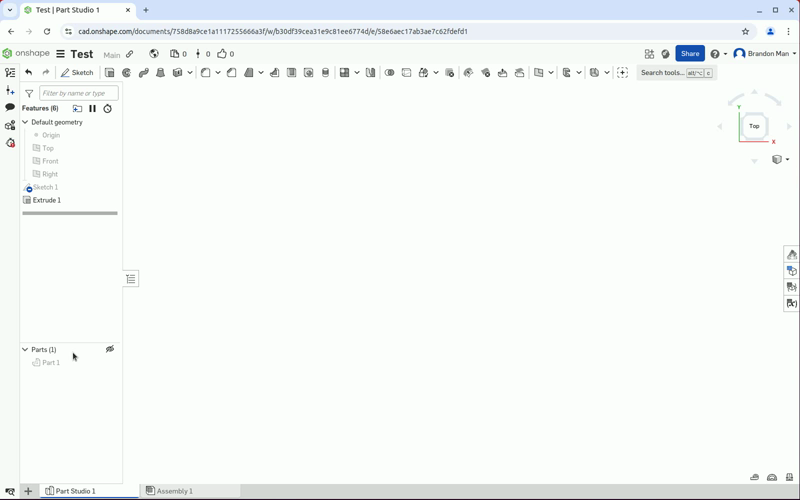
key(shift+y)
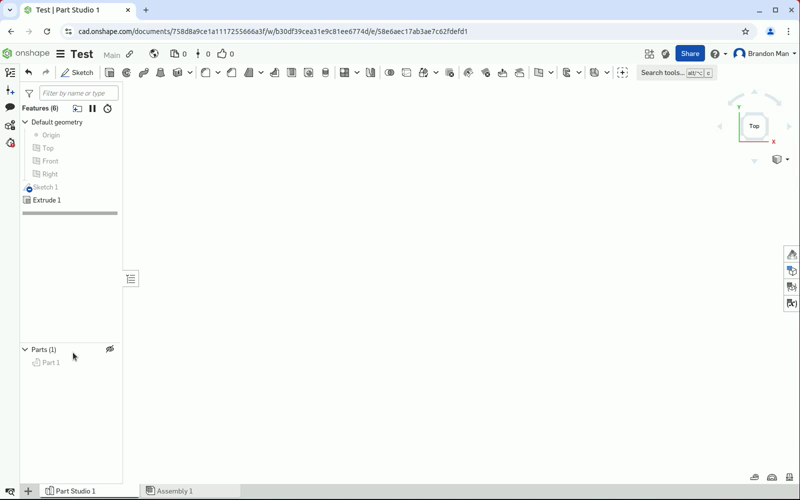
key(shift+s)
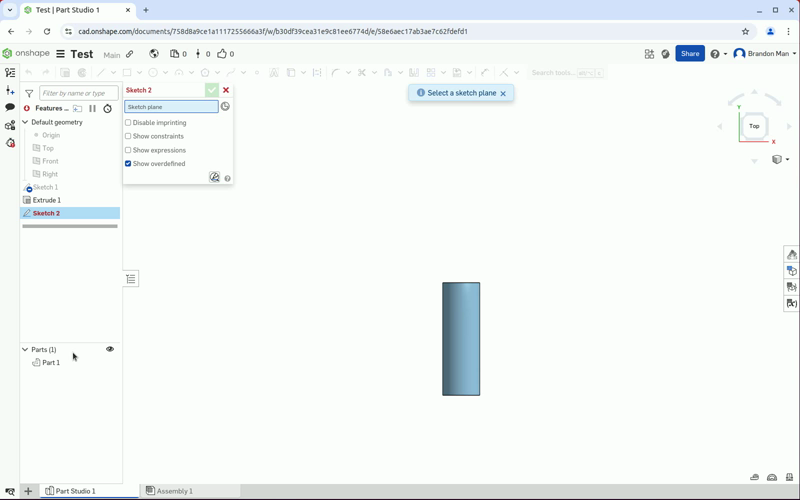
mouse_move(73, 150)
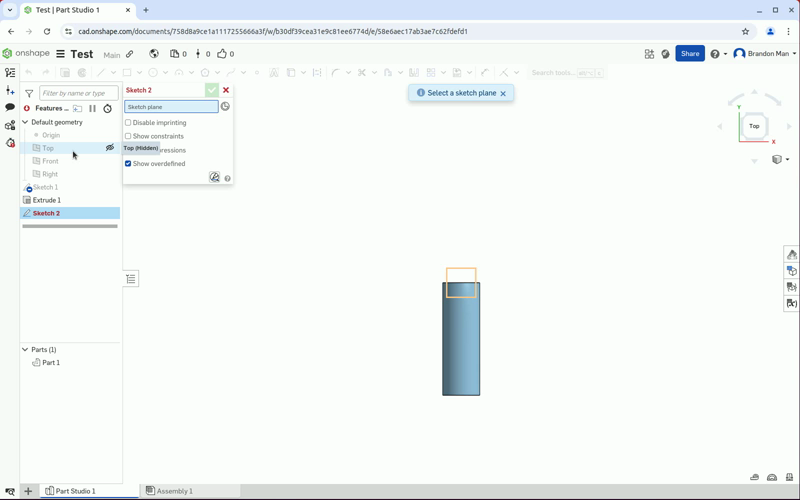
click(73, 150)
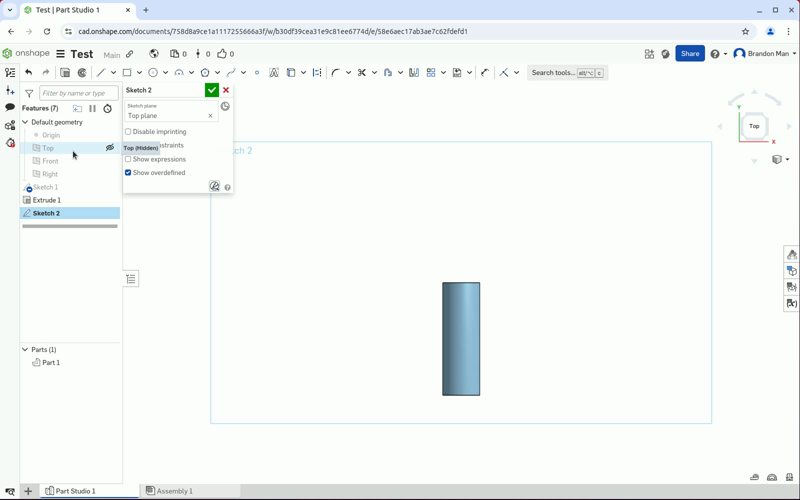
mouse_move(73, 352)
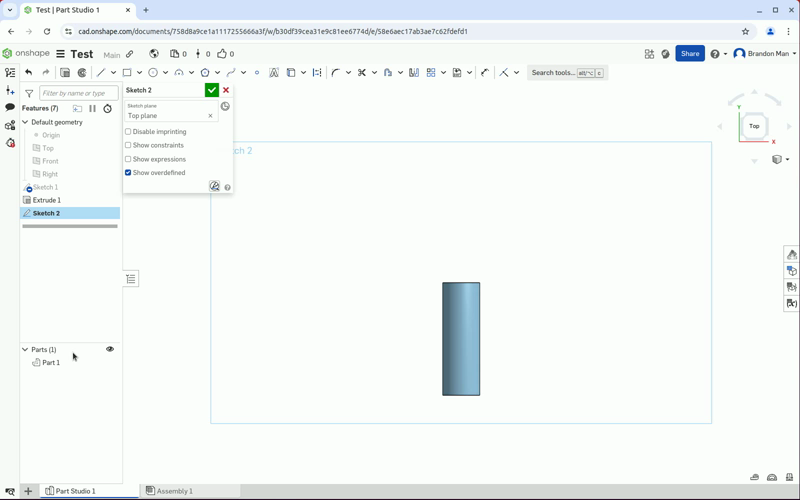
key(y)
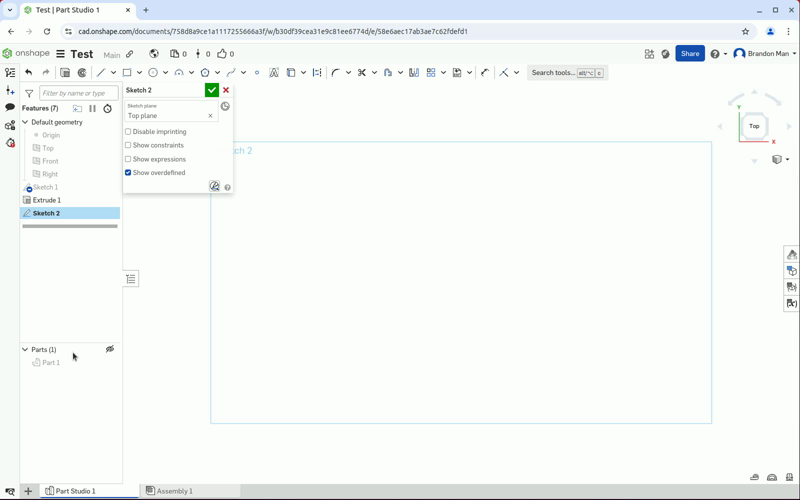
key(c)
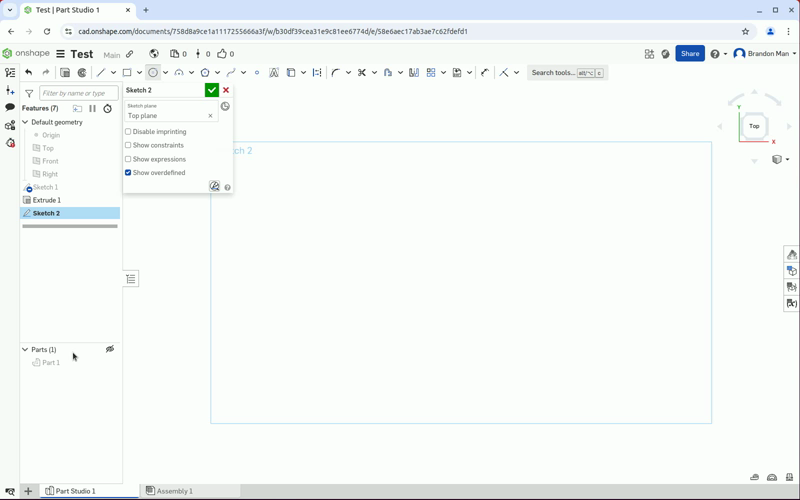
key_down(shift)
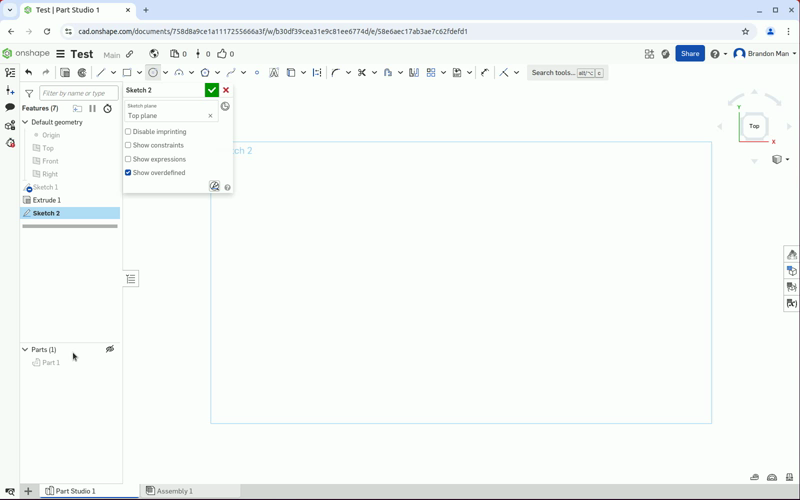
mouse_move(461, 388)
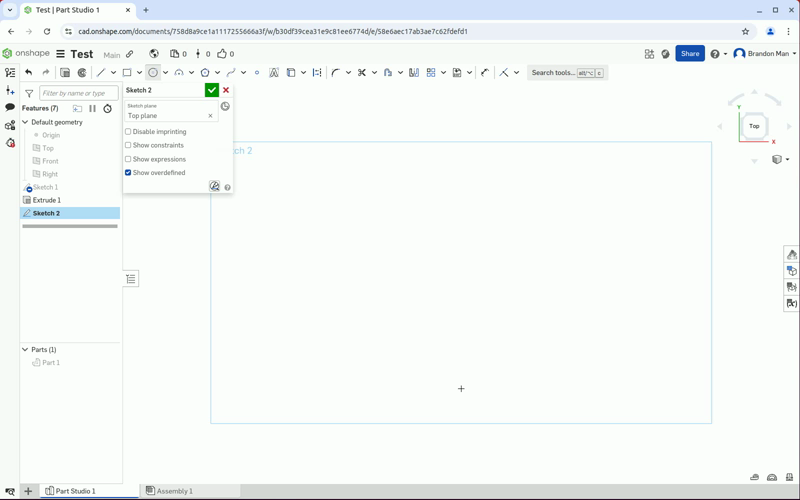
click(461, 388)
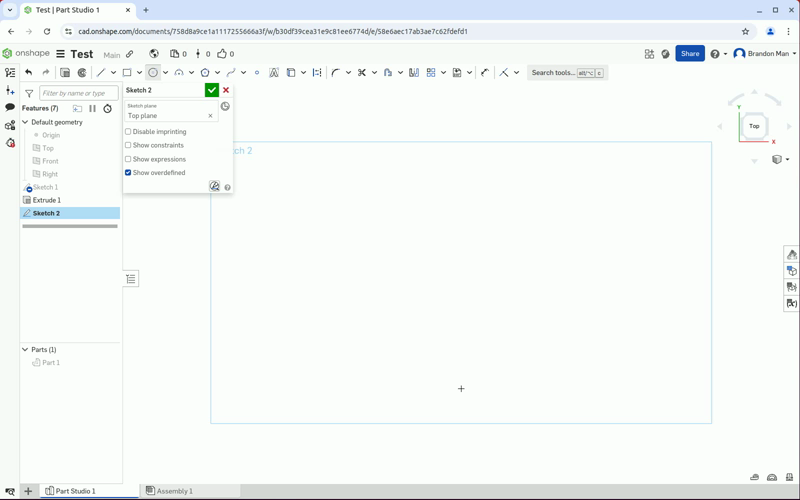
key_up(shift)
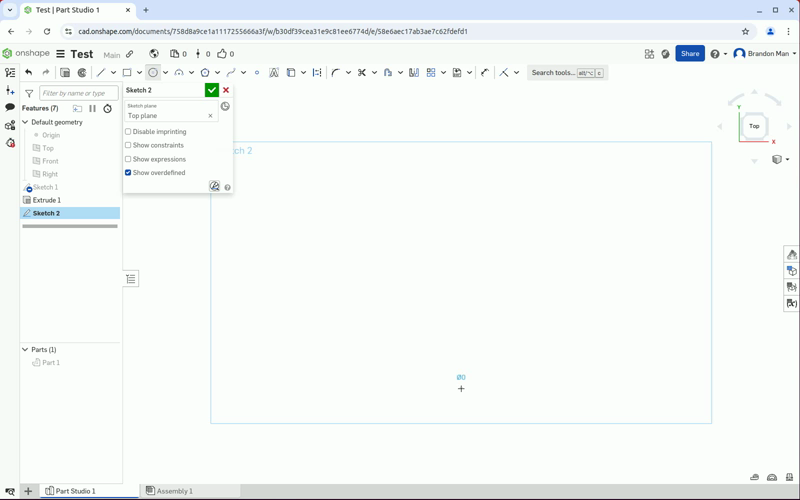
mouse_move(465, 388)
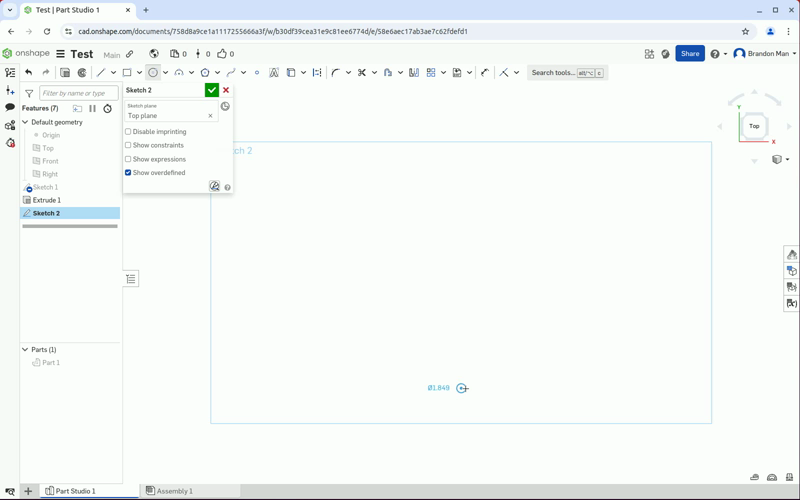
click(465, 388)
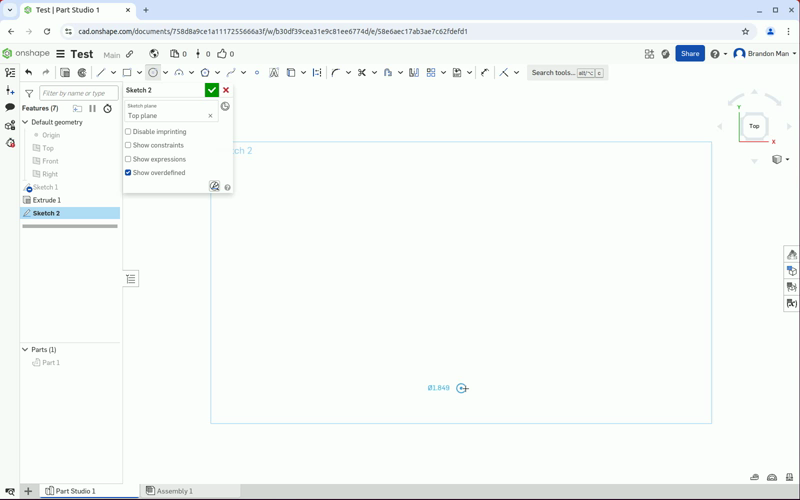
key(esc)
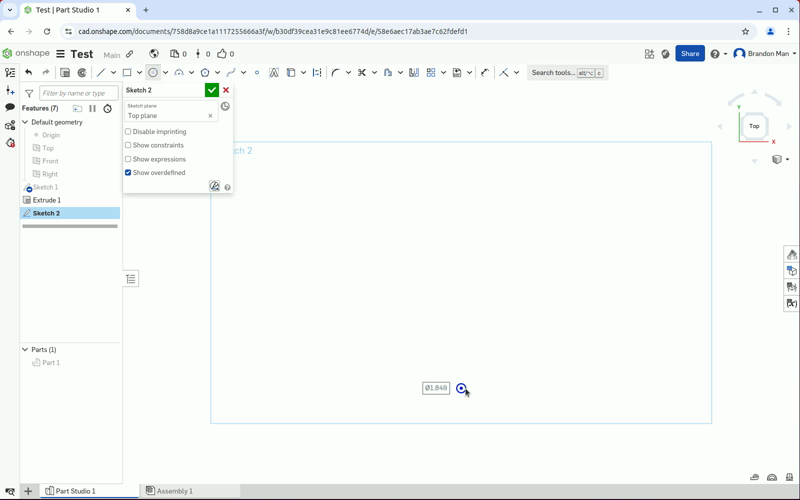
mouse_move(461, 388)
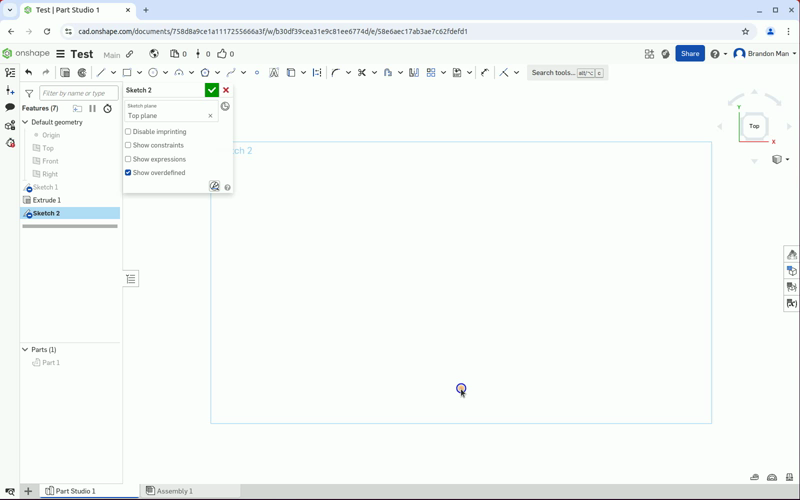
scroll(6)
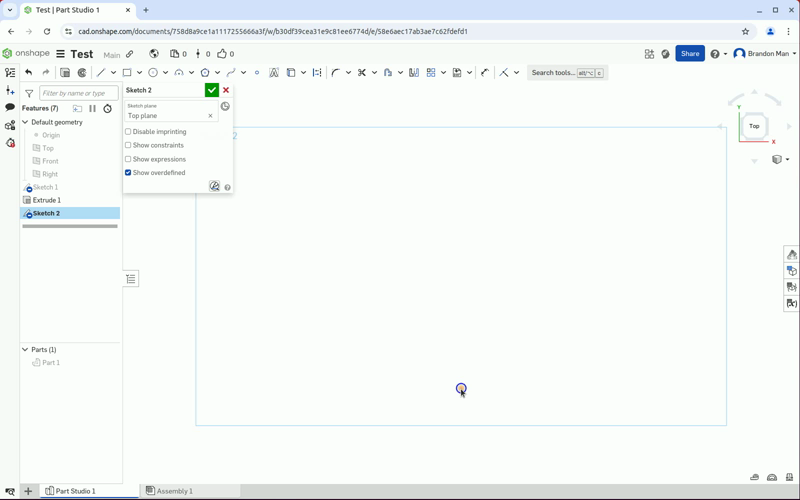
scroll(6)
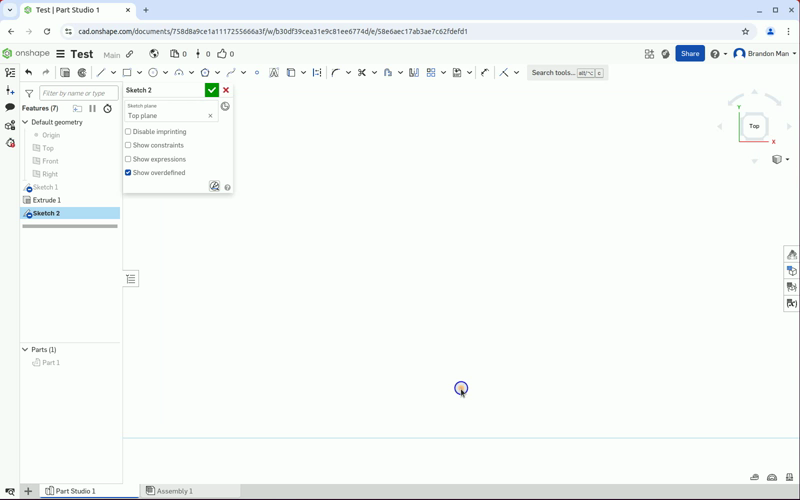
scroll(6)
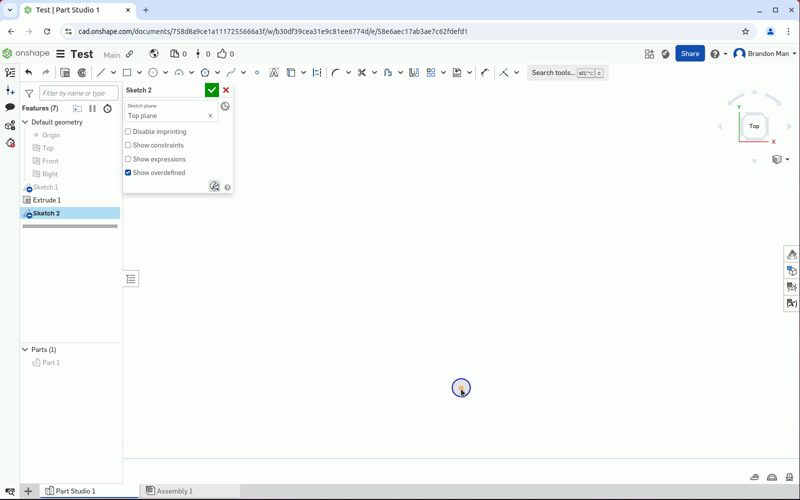
scroll(6)
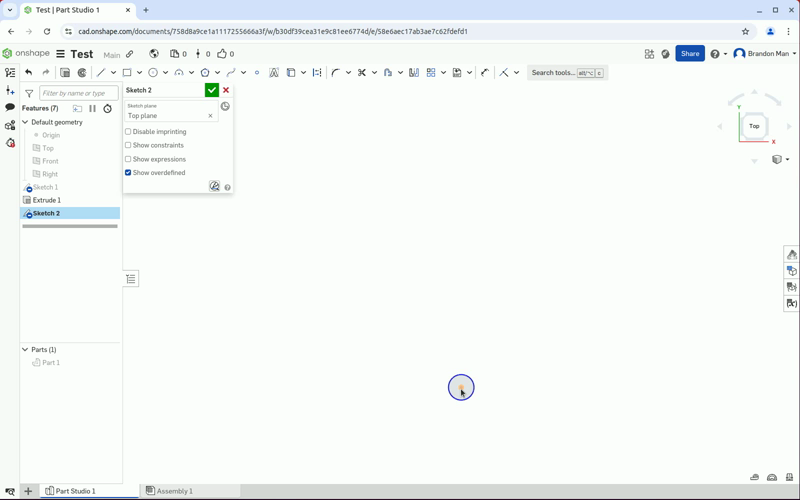
scroll(6)
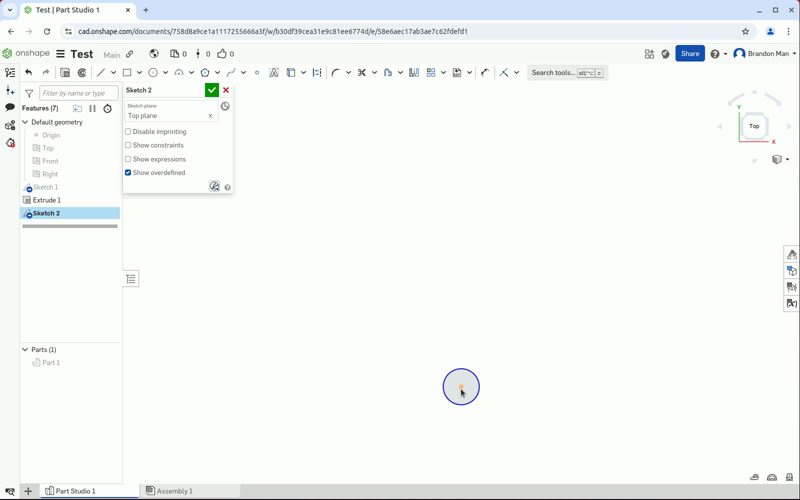
scroll(6)
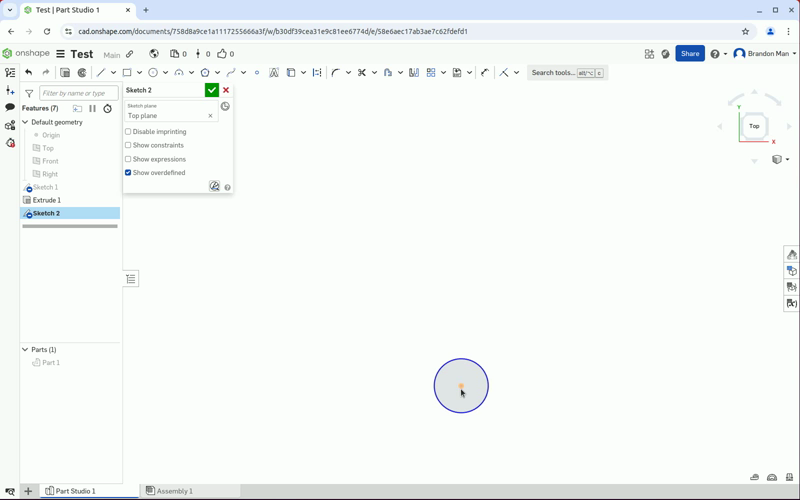
scroll(6)
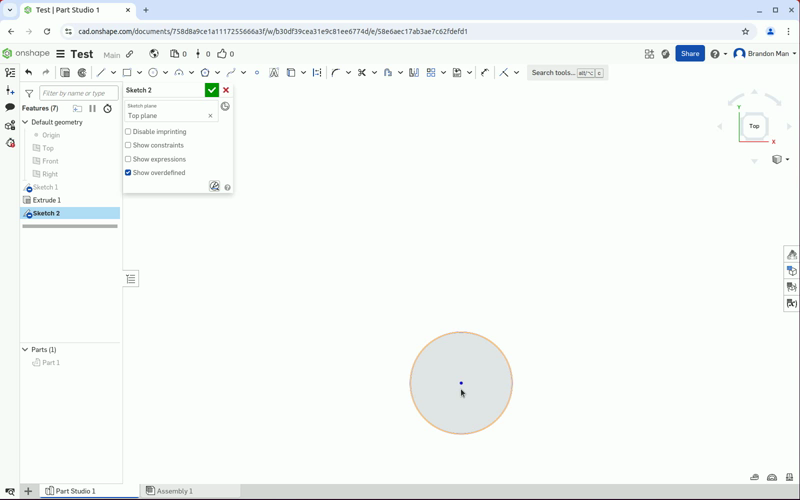
click(461, 388)
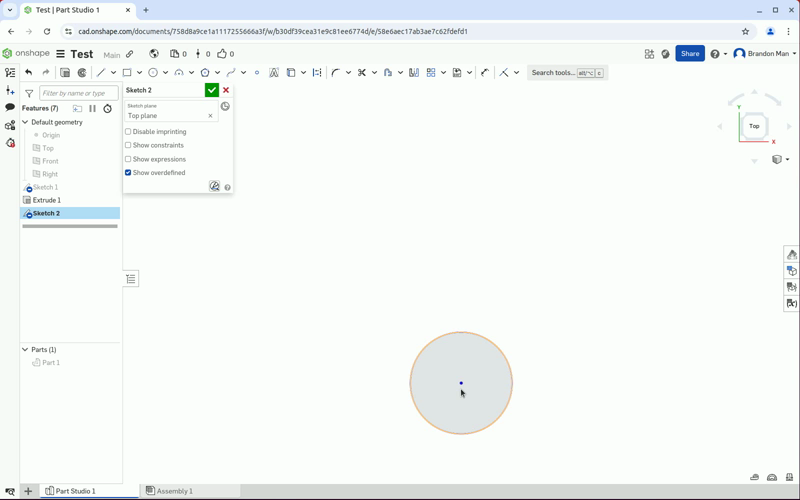
scroll(-6)
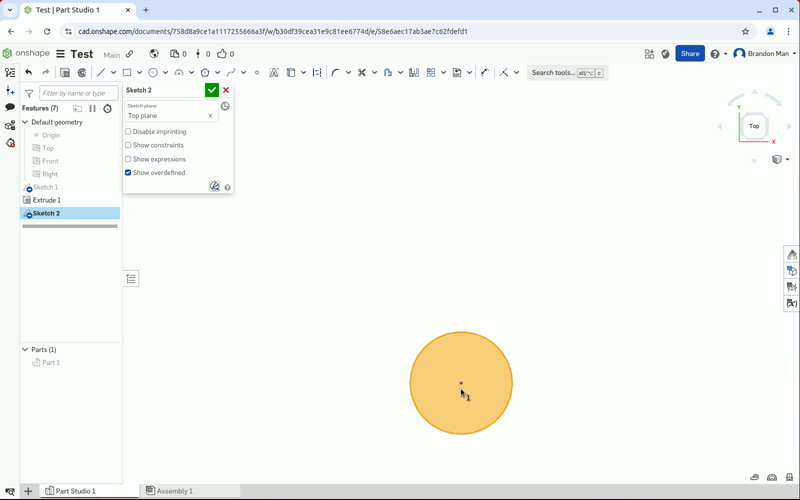
scroll(-6)
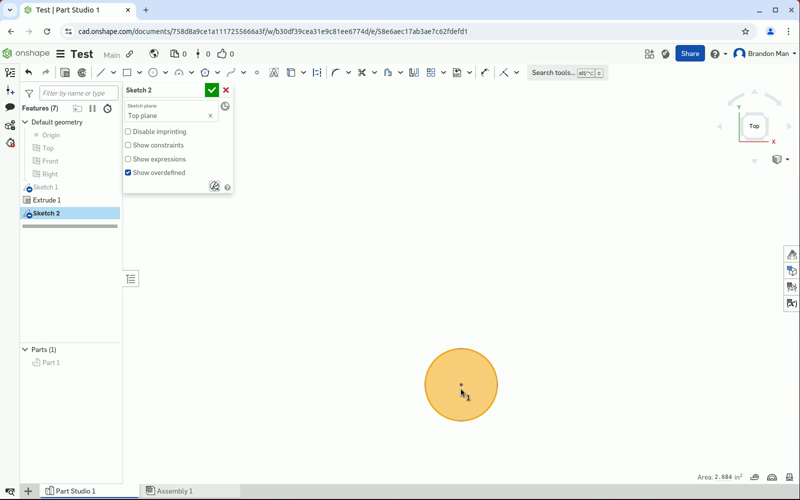
scroll(-6)
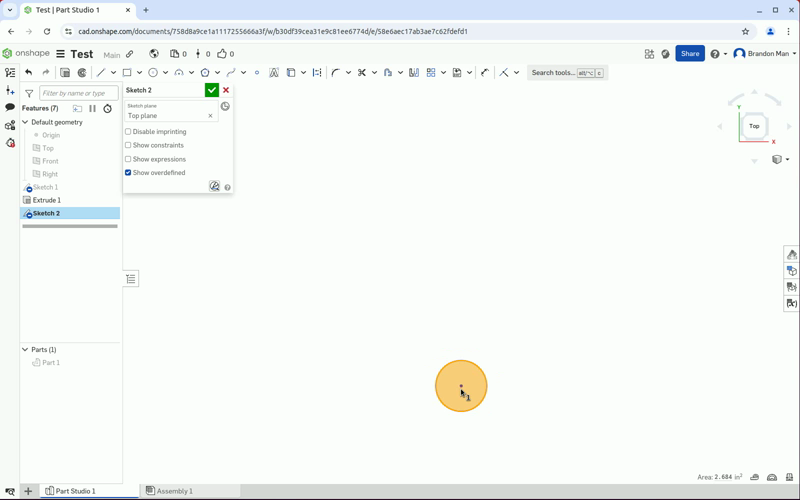
scroll(-6)
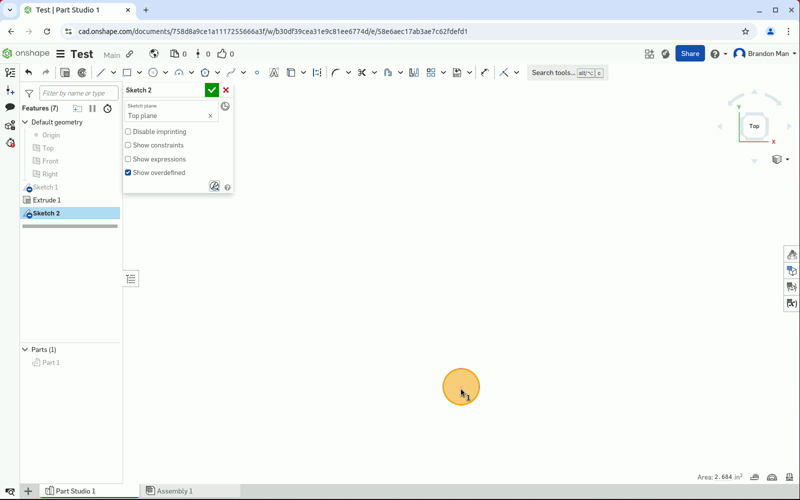
scroll(-6)
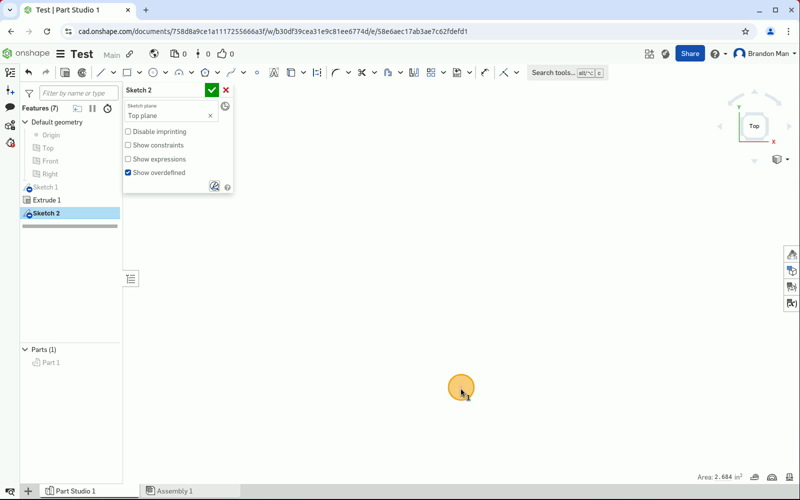
scroll(-6)
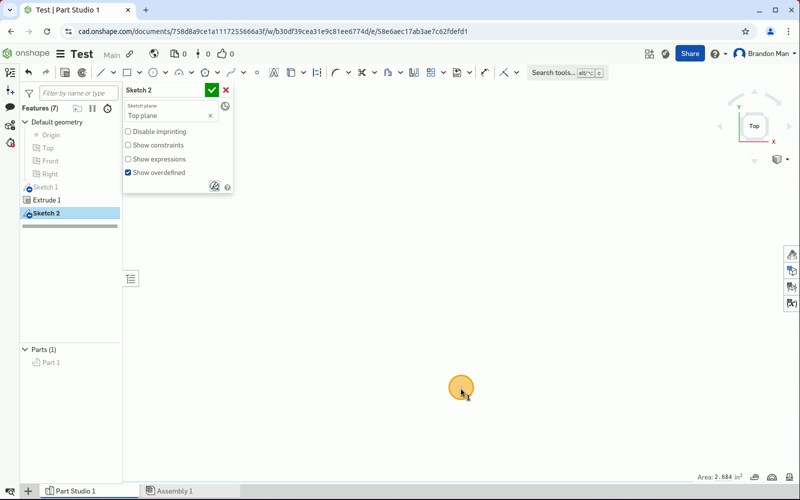
scroll(-6)
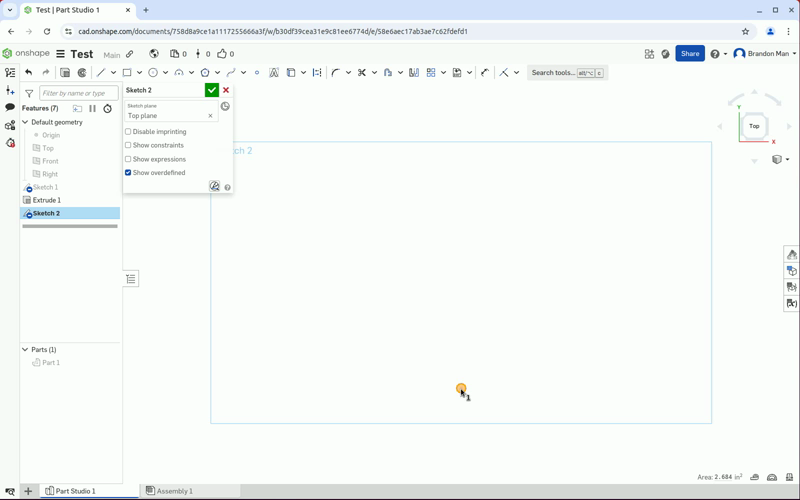
mouse_move(73, 352)
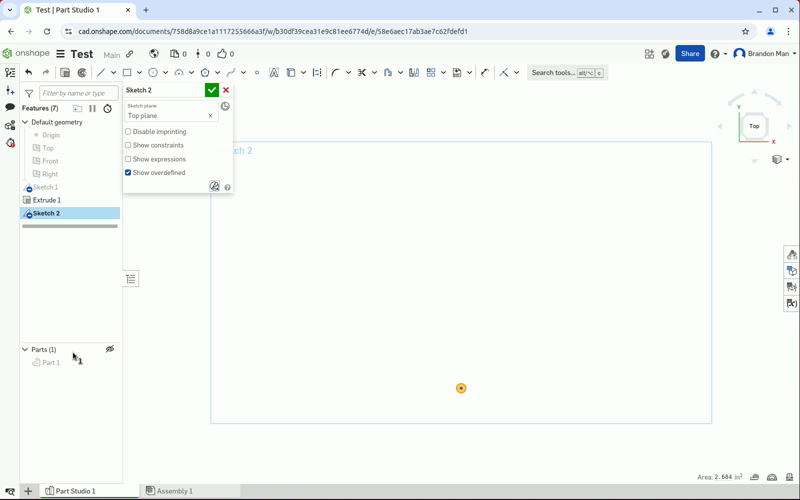
key(shift+y)
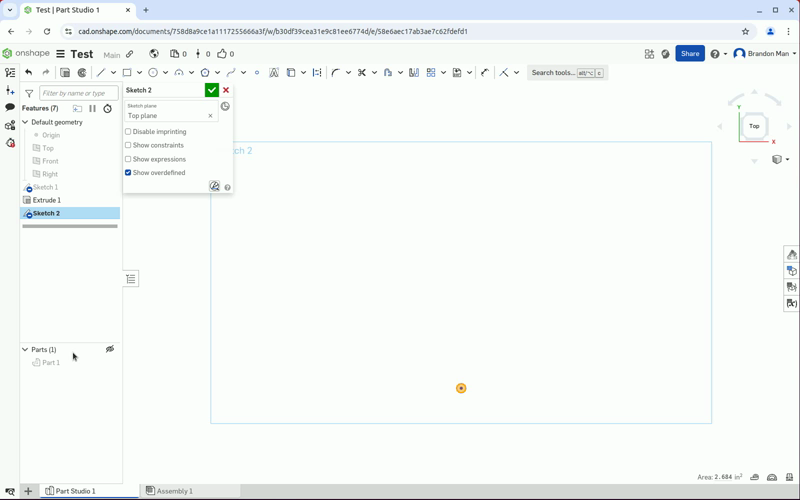
key(shift+e)
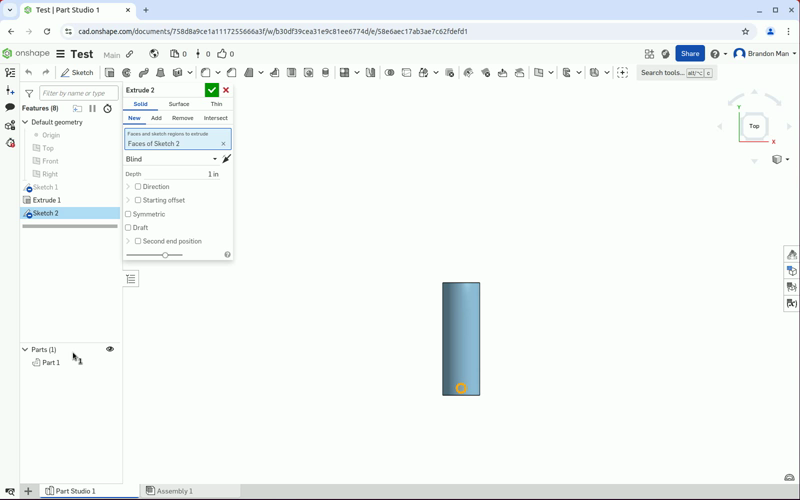
mouse_move(143, 106)
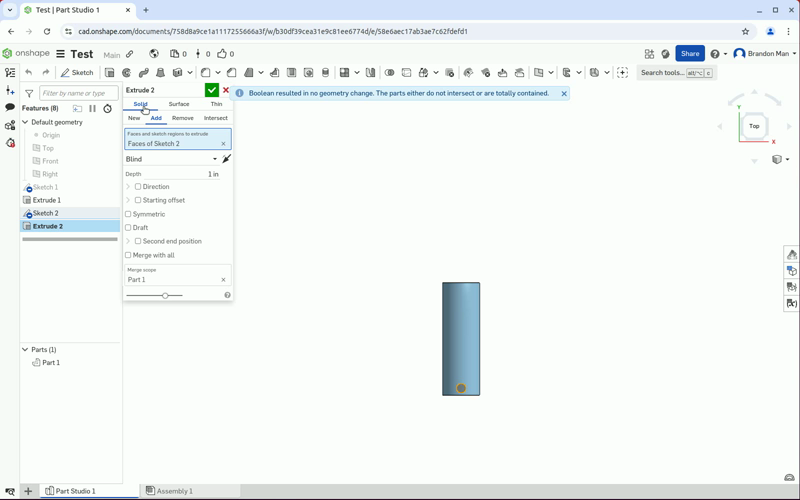
click(143, 106)
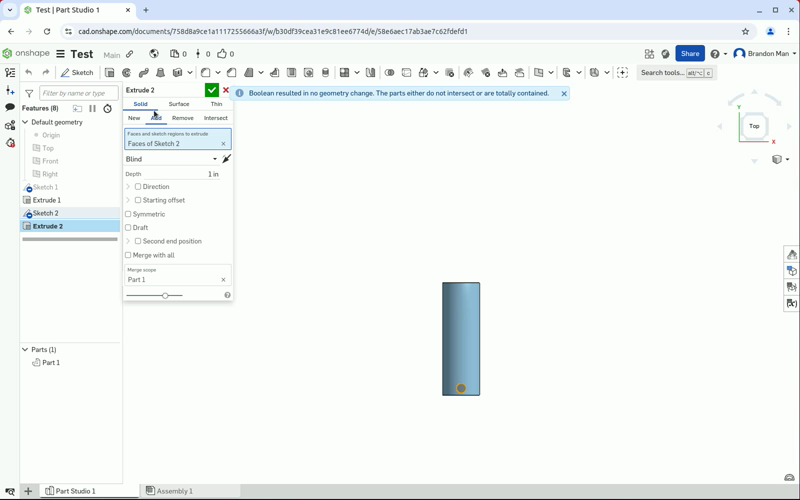
mouse_move(186, 120)
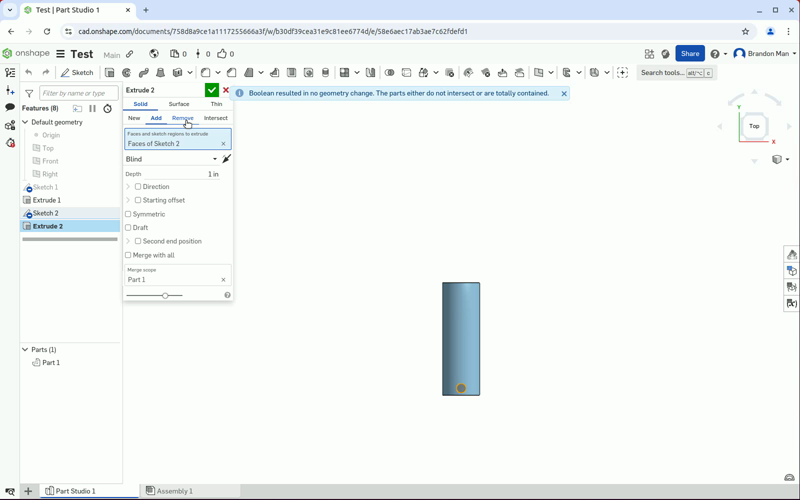
click(186, 120)
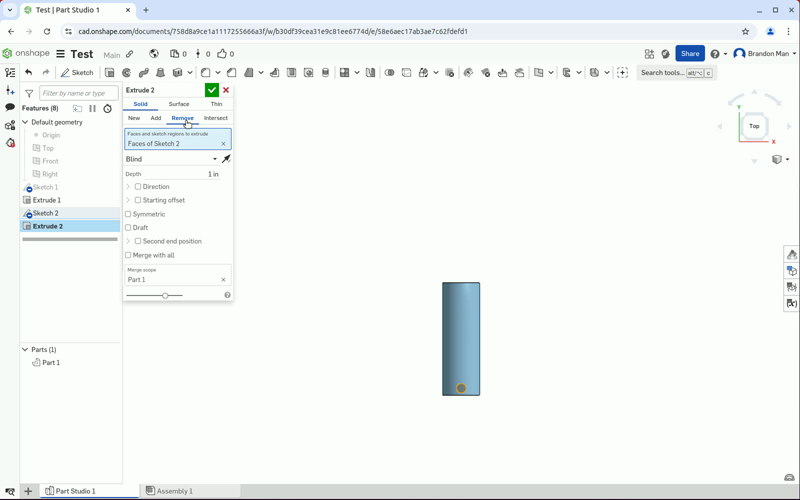
key(tab, 4)
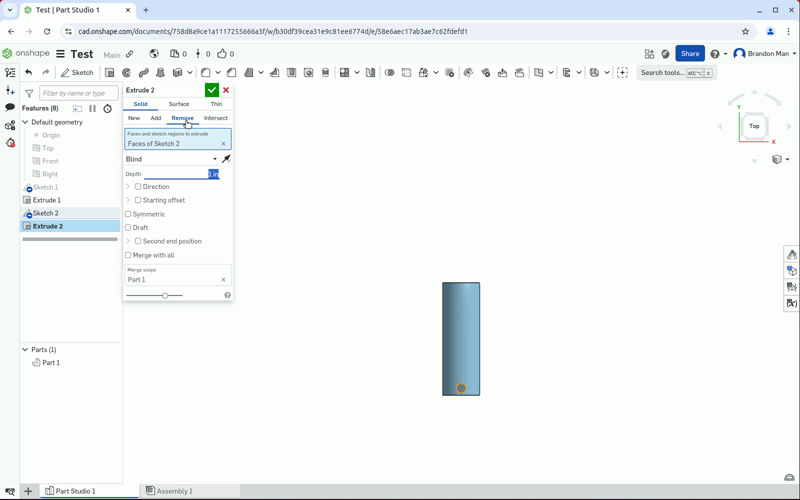
text(-11.554)
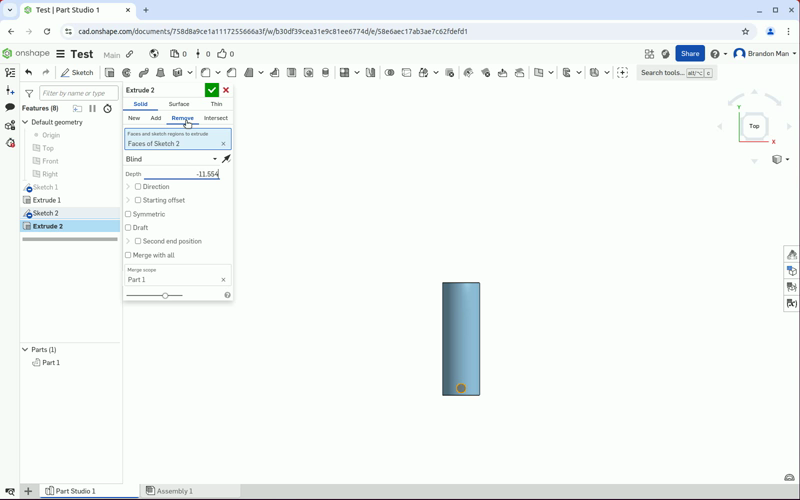
key(tab, 6)
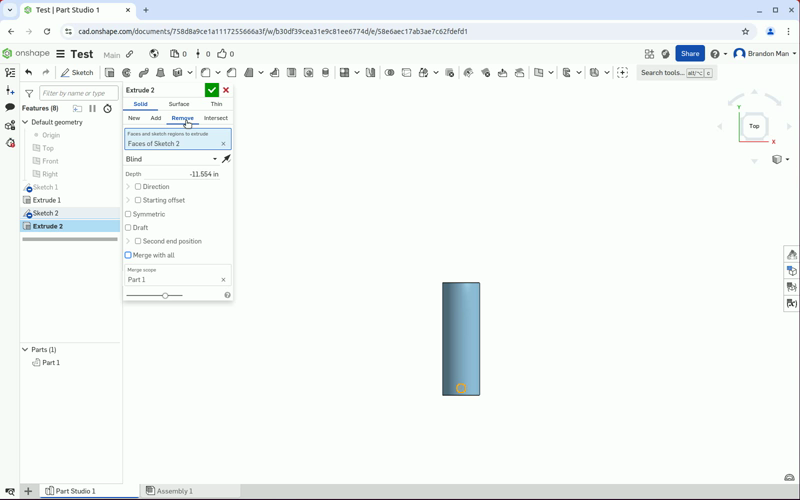
key(space)
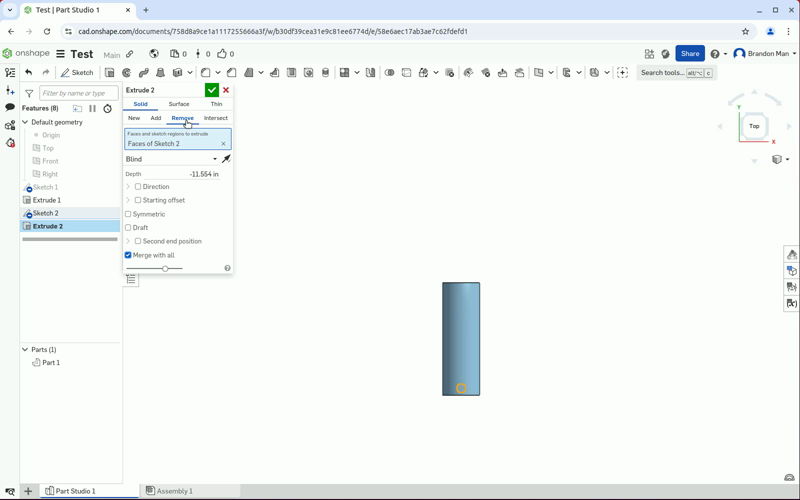
key(enter)
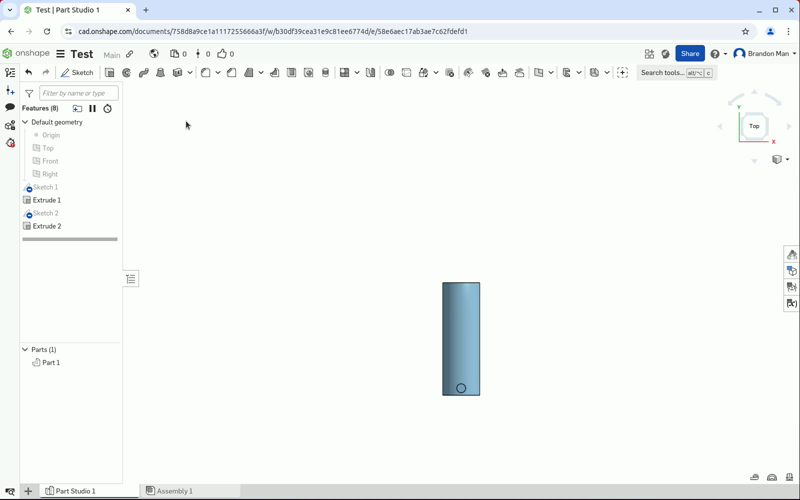
key(shift+h)
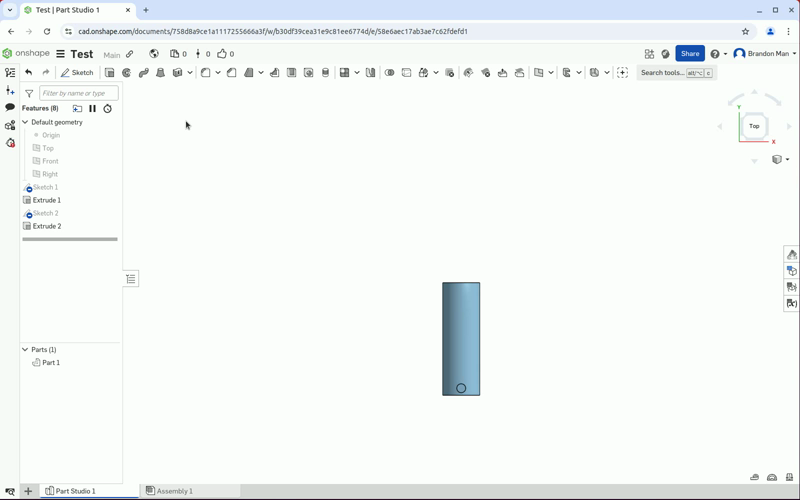
key(shift+h)
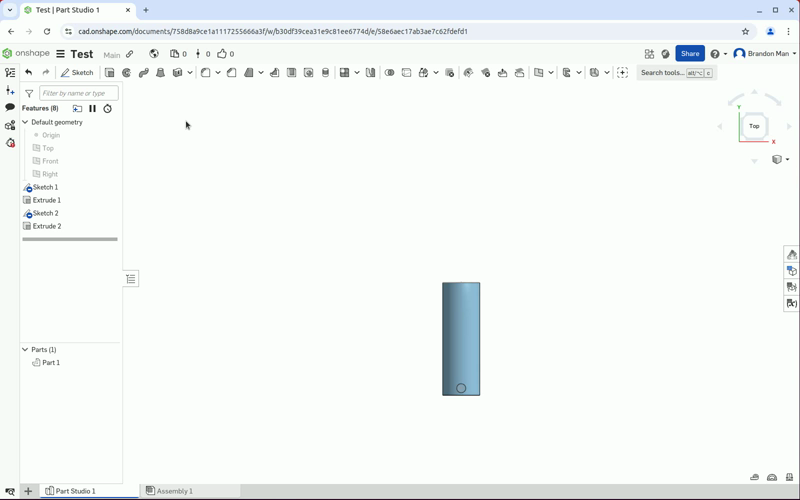
key(shift+7)
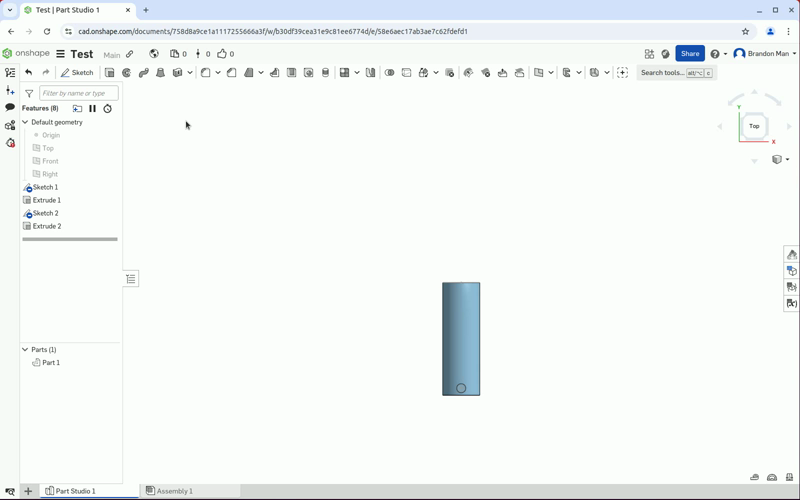
key(up, 3)
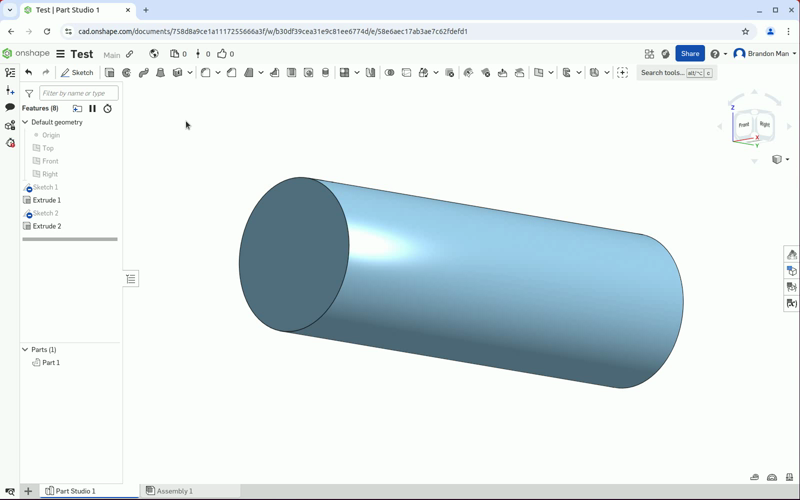
key(left, 3)
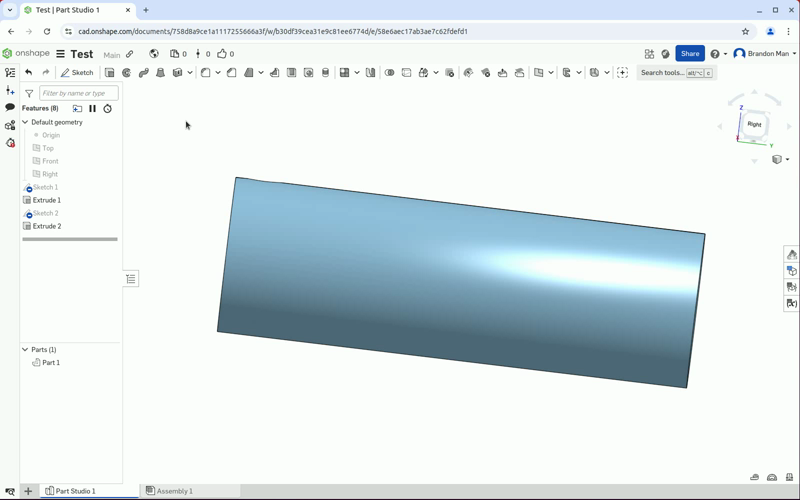
key(right, 3)
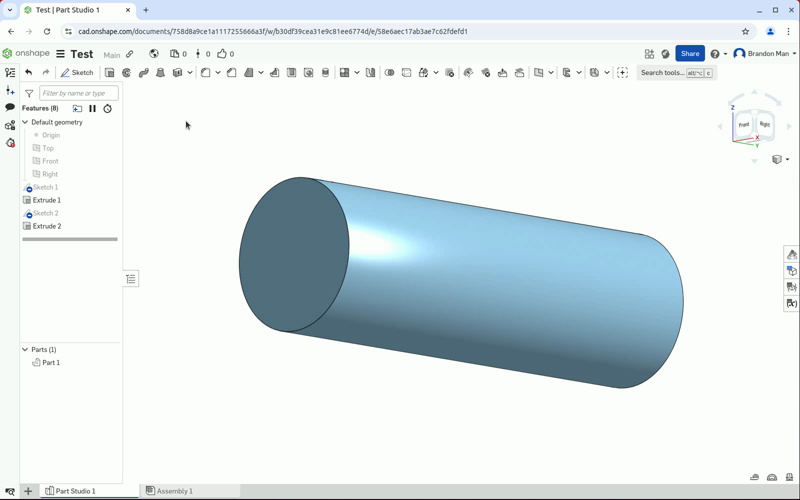
key(down, 3)
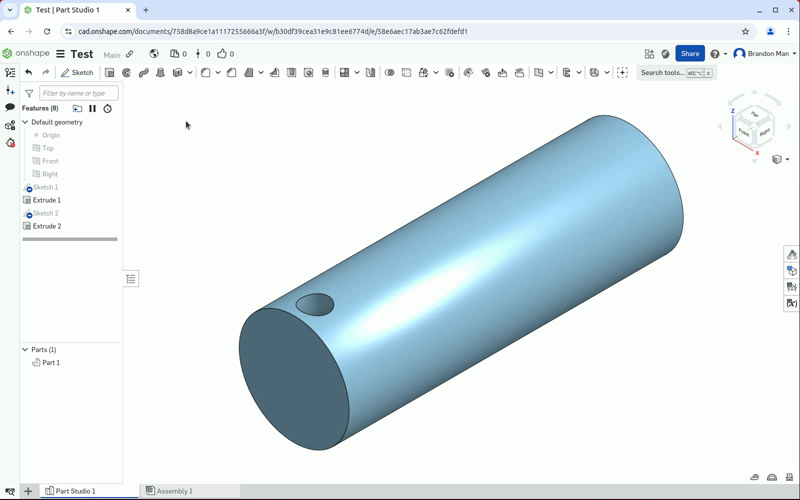
mouse_move(73, 189)
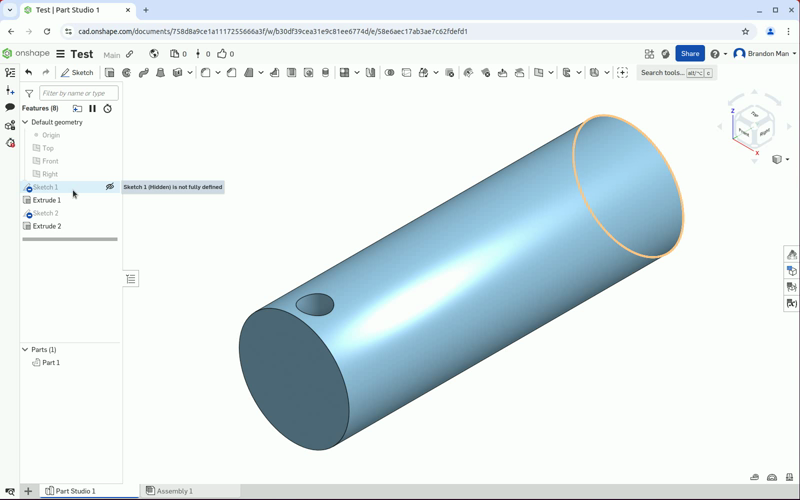
click(73, 189)